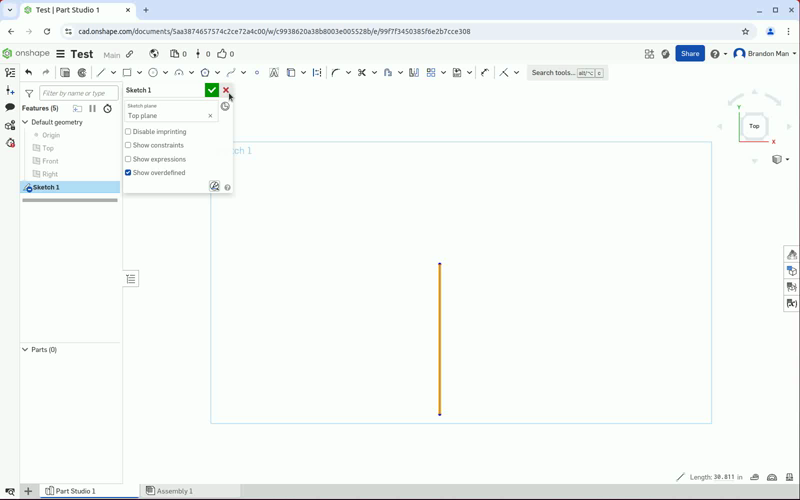
key(shift+h)
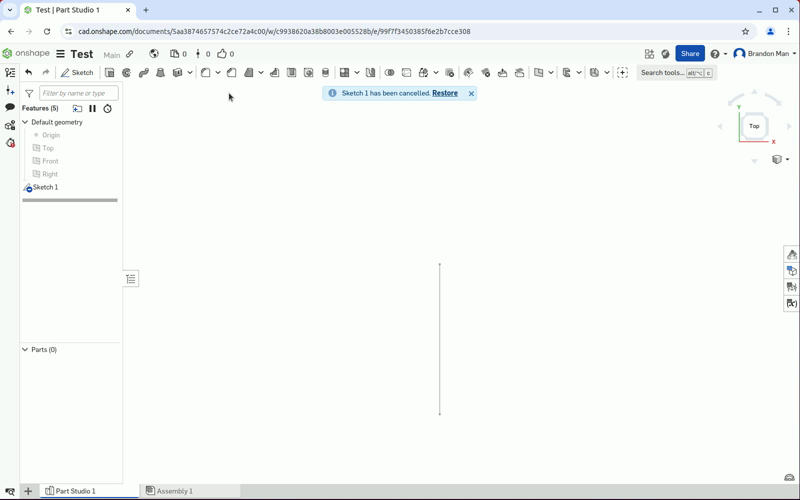
mouse_move(73, 352)
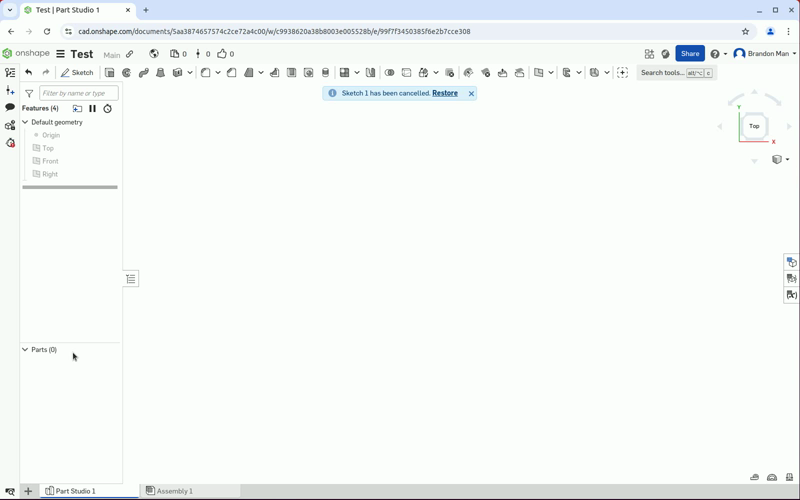
key(y)
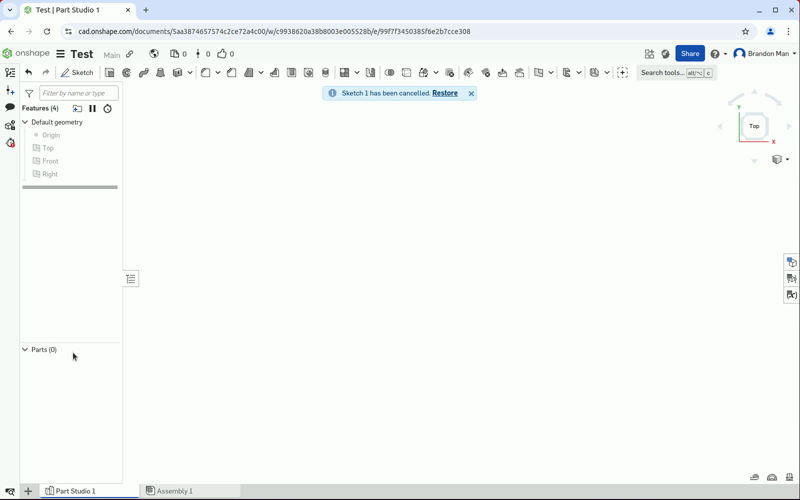
key(shift+p)
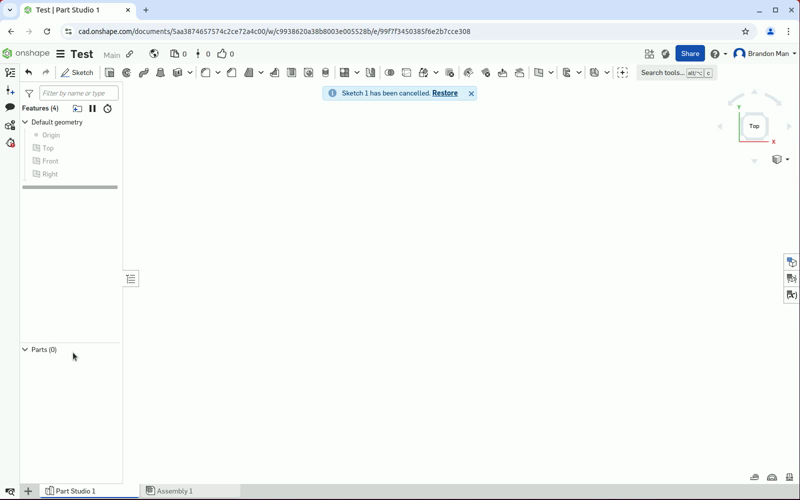
key(space)
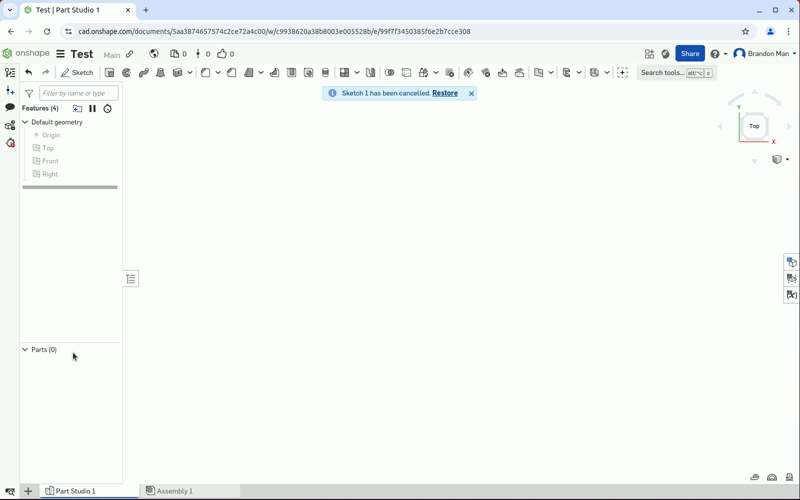
key_down(shift)
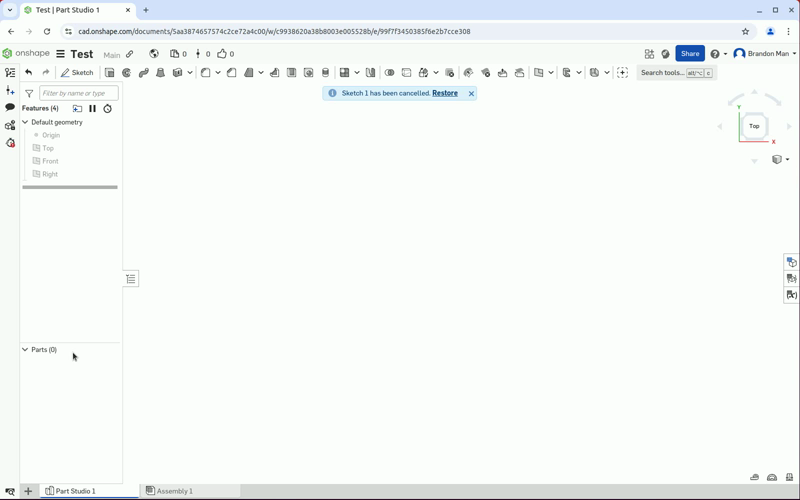
key(up)
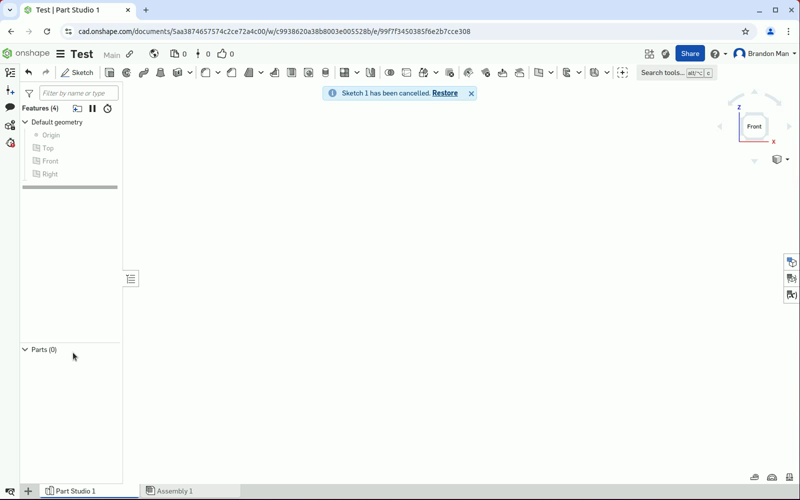
key_up(shift)
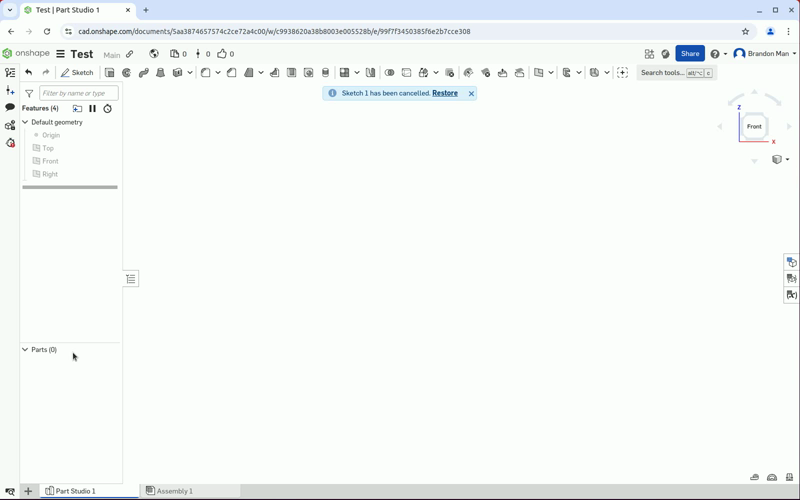
mouse_move(73, 352)
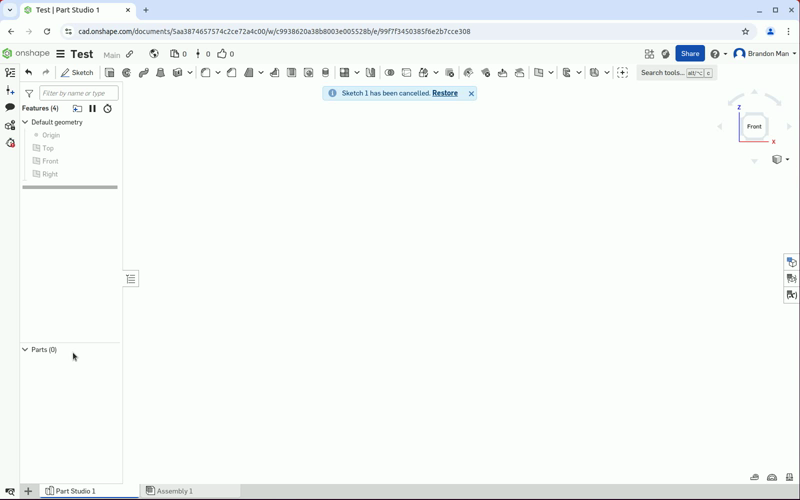
key(shift+y)
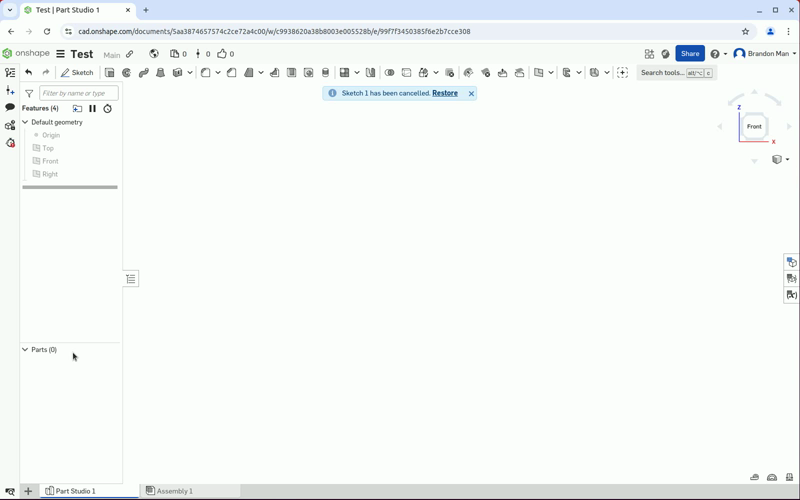
key(shift+s)
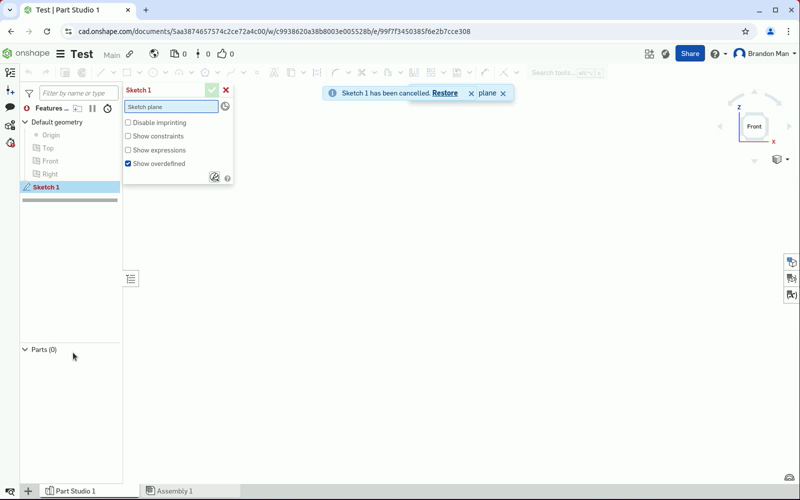
mouse_move(73, 163)
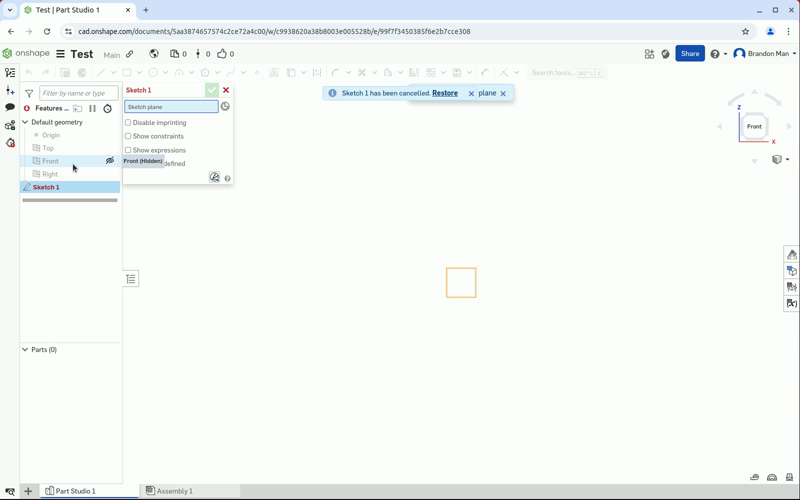
click(73, 163)
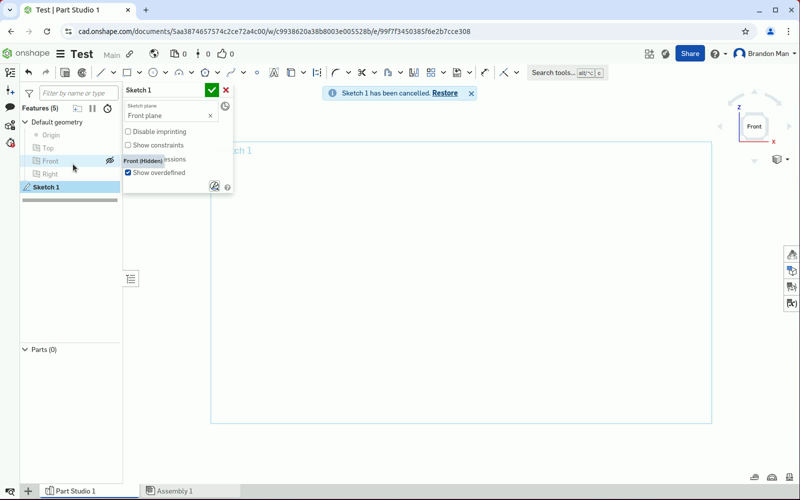
mouse_move(73, 352)
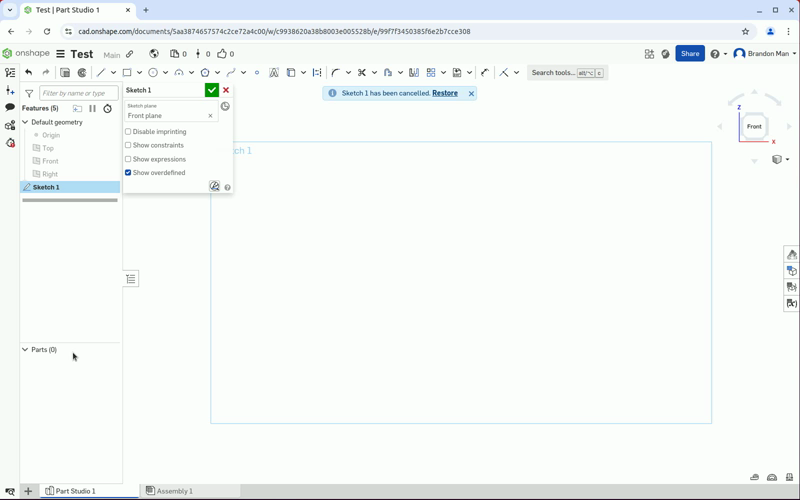
key(y)
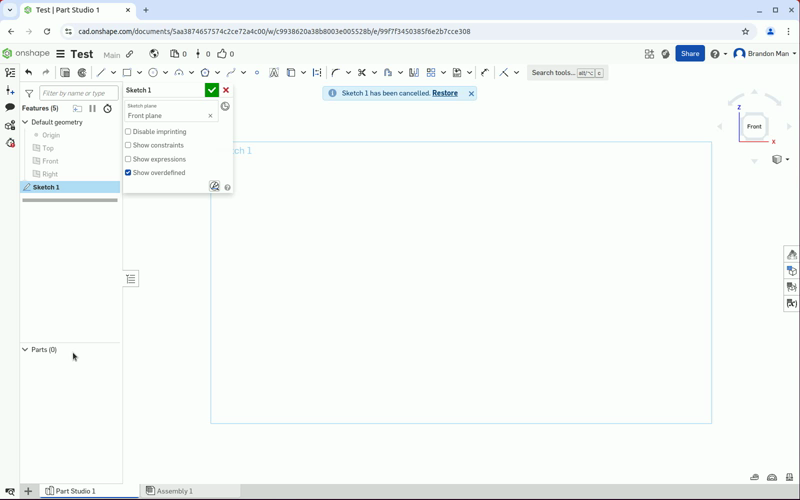
key(c)
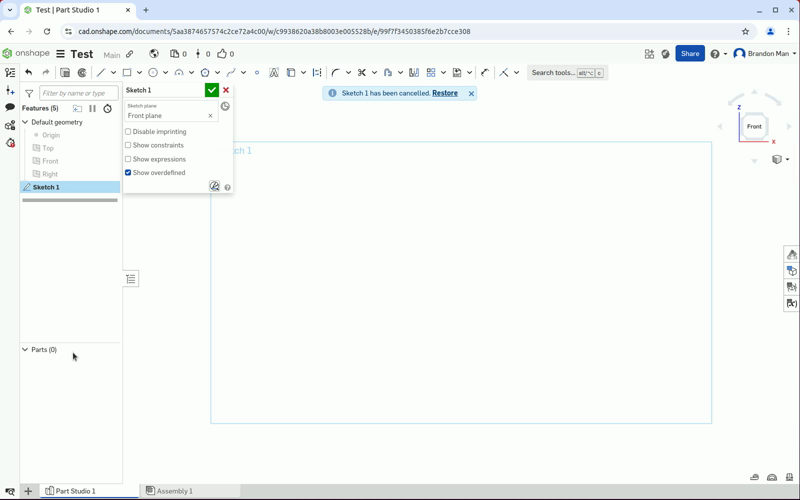
key_down(shift)
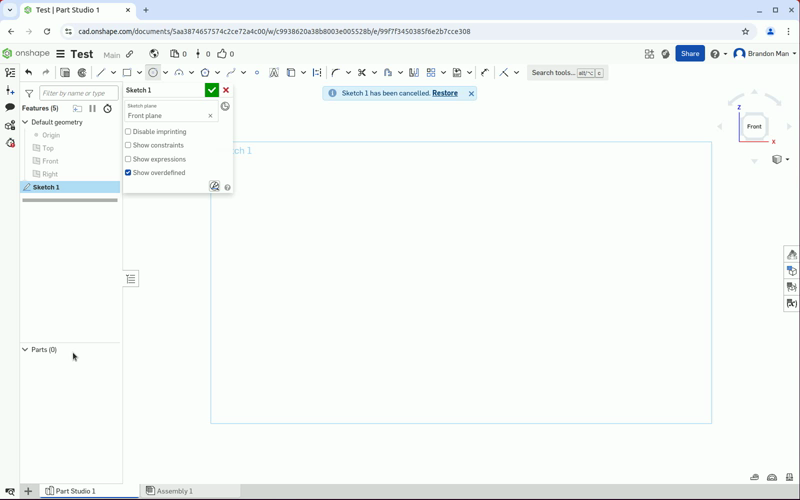
mouse_move(460, 282)
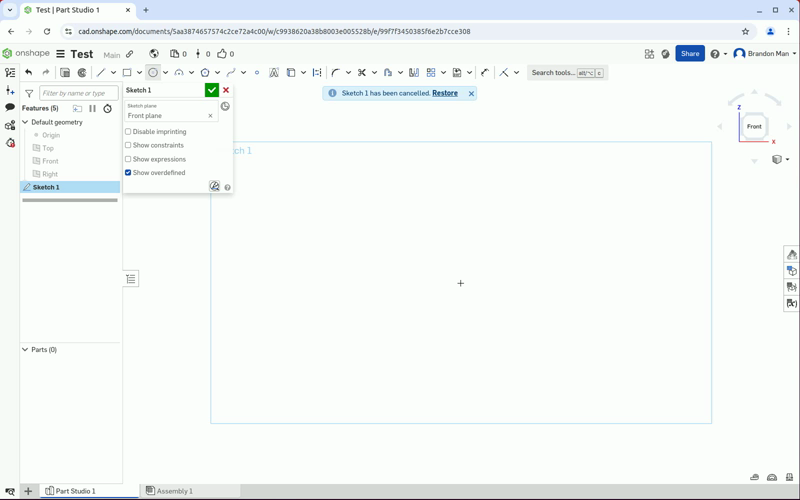
click(460, 282)
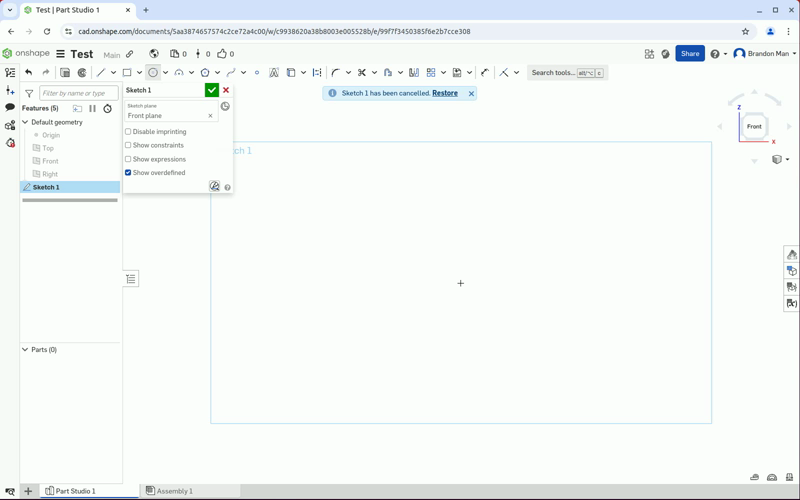
key_up(shift)
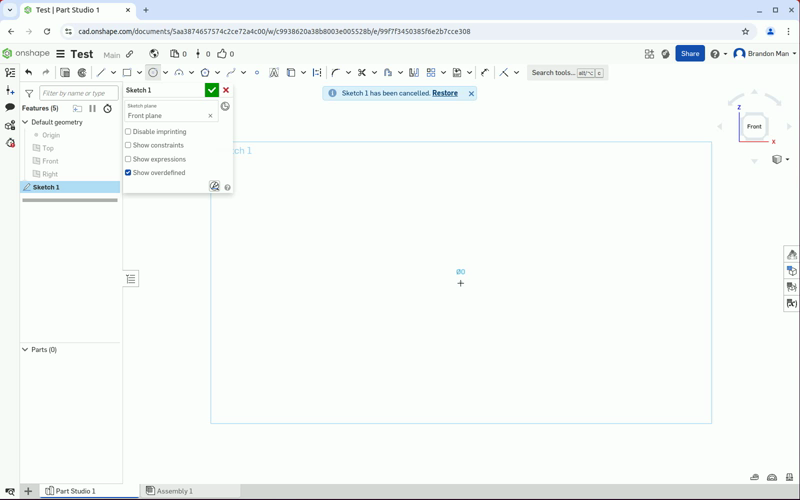
mouse_move(472, 282)
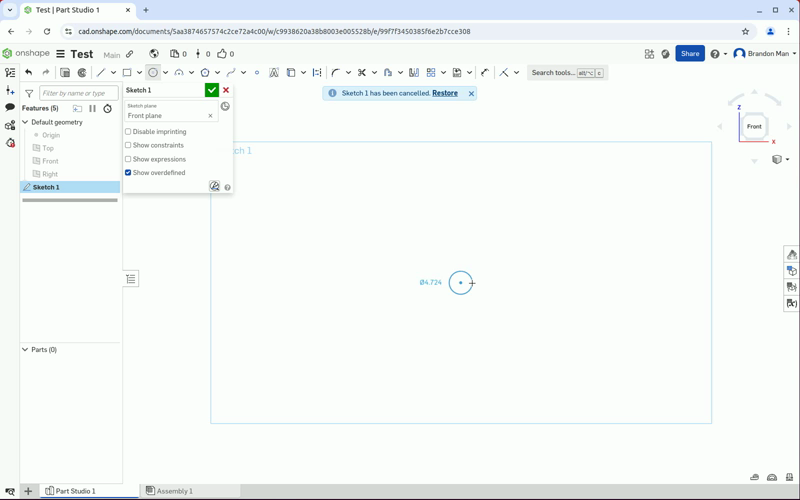
click(472, 282)
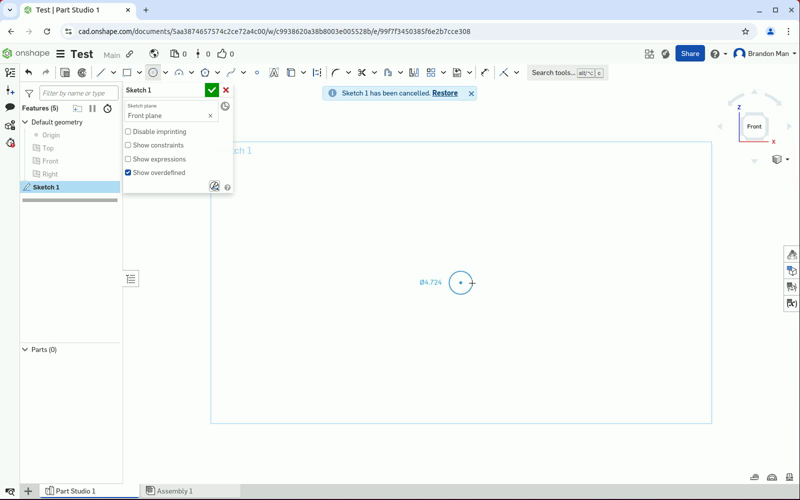
key(esc)
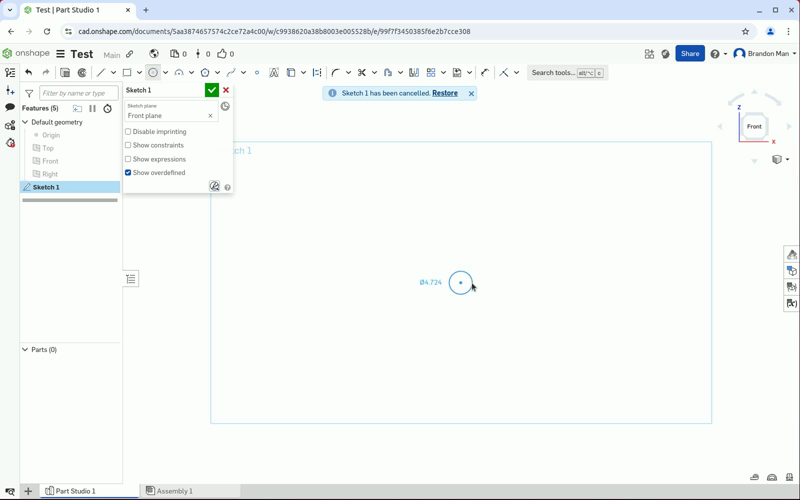
mouse_move(462, 273)
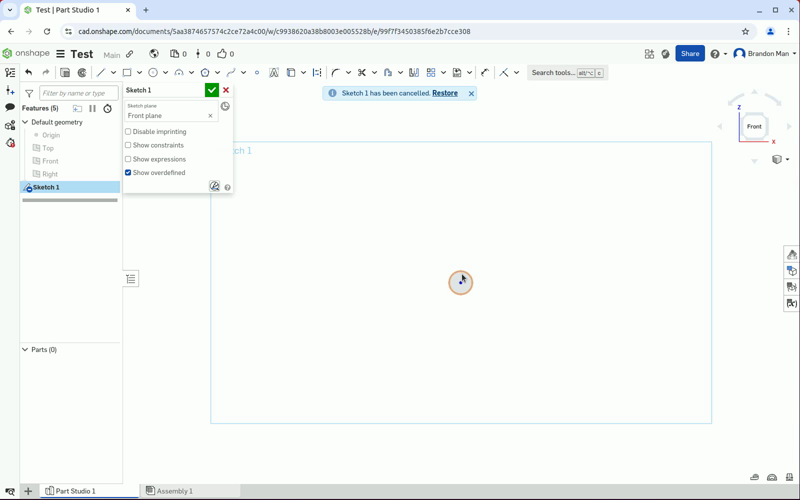
scroll(6)
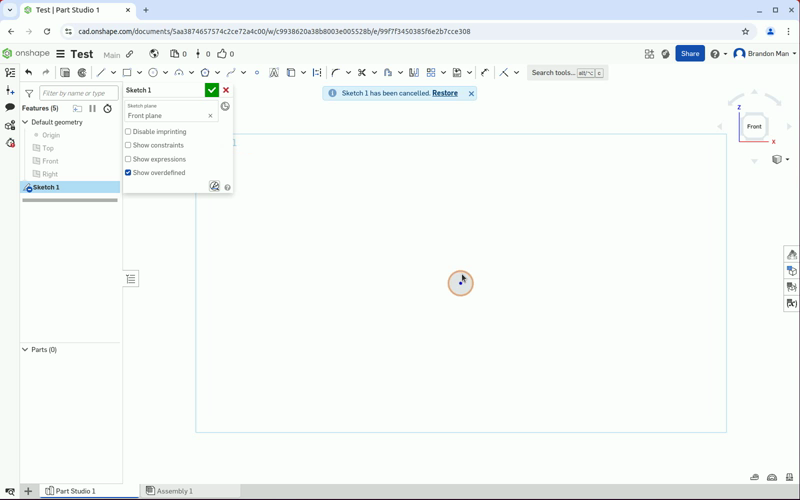
scroll(6)
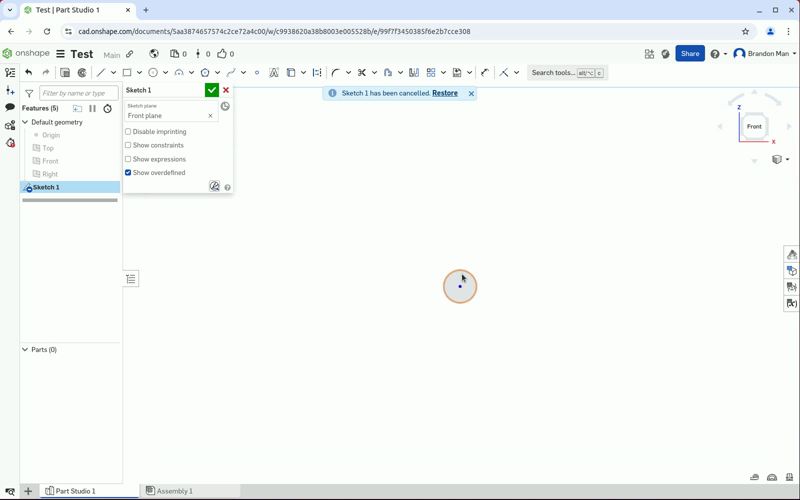
scroll(6)
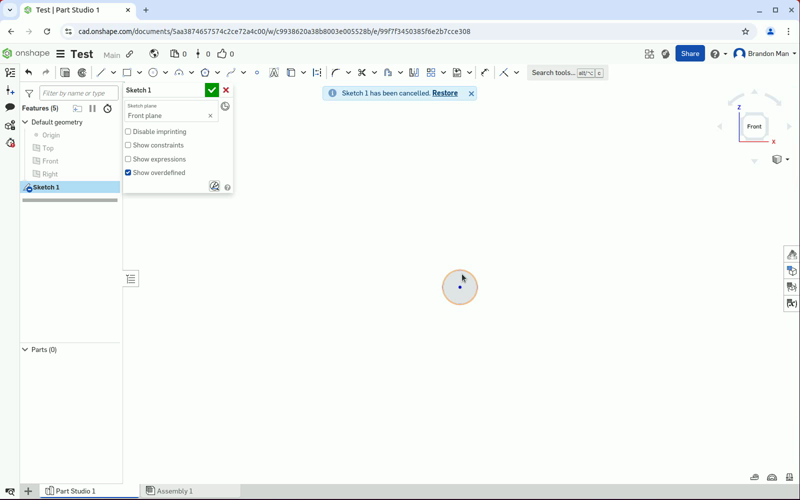
scroll(6)
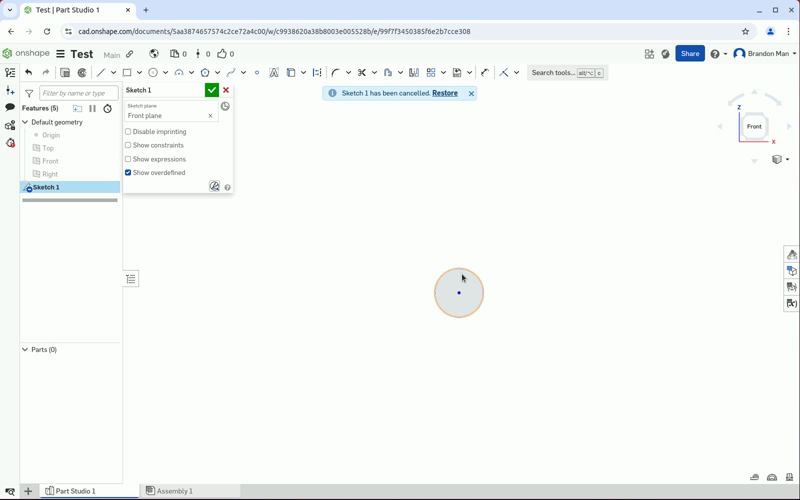
scroll(6)
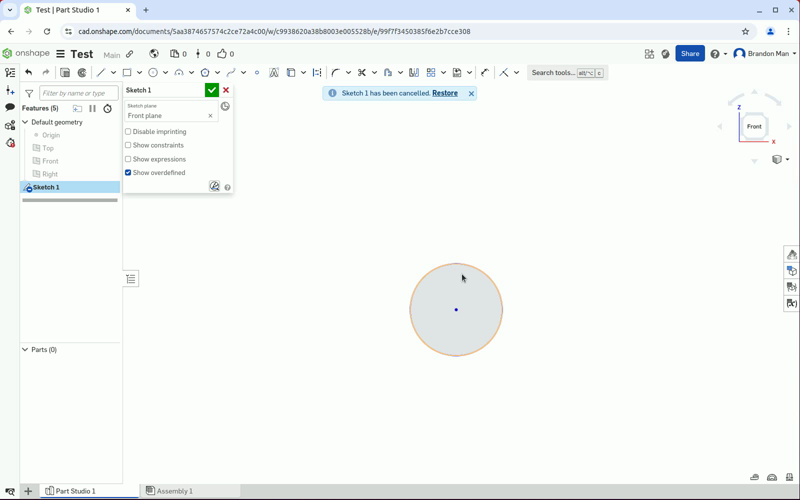
scroll(6)
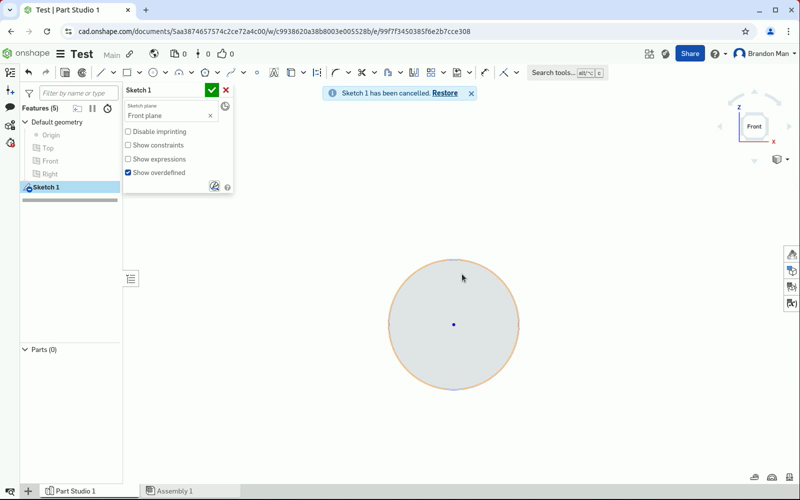
scroll(6)
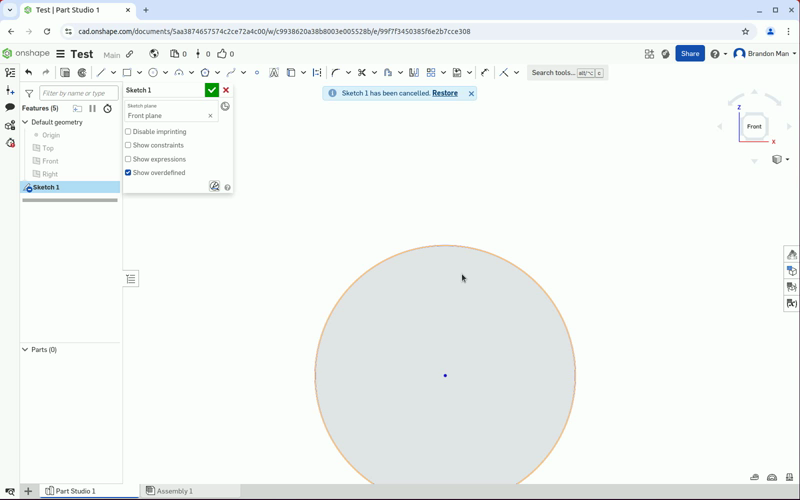
click(462, 273)
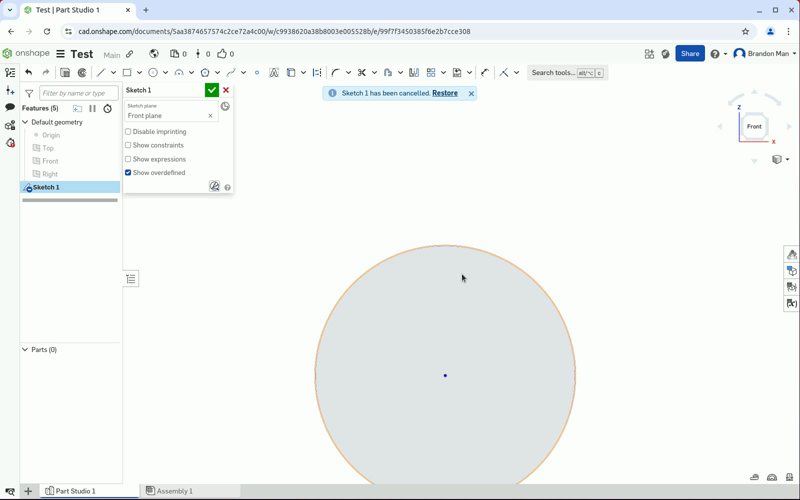
scroll(-6)
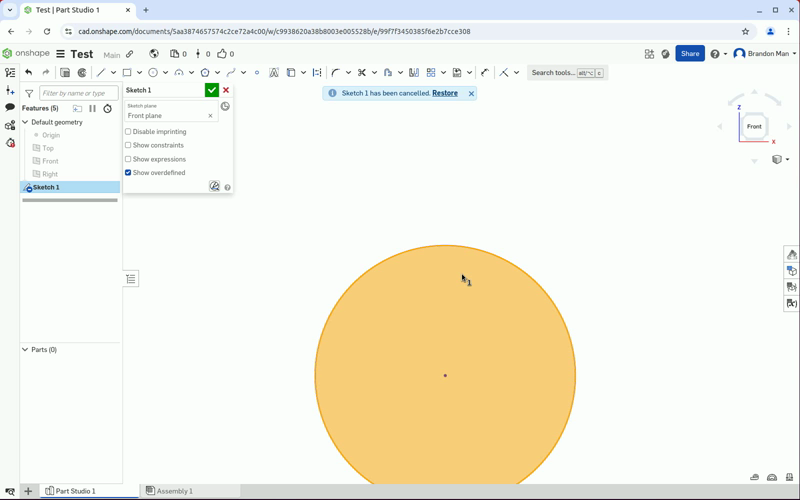
scroll(-6)
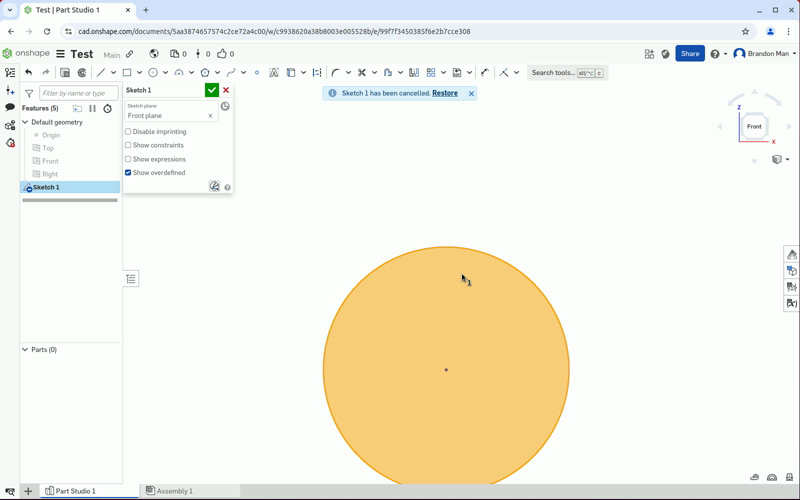
scroll(-6)
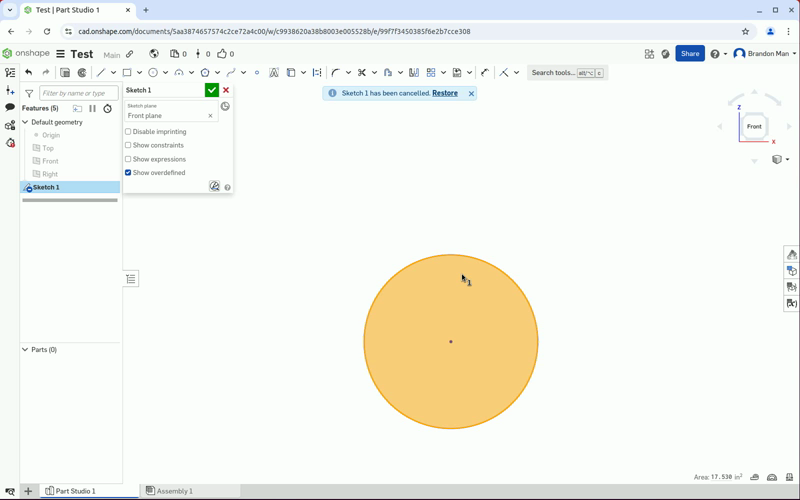
scroll(-6)
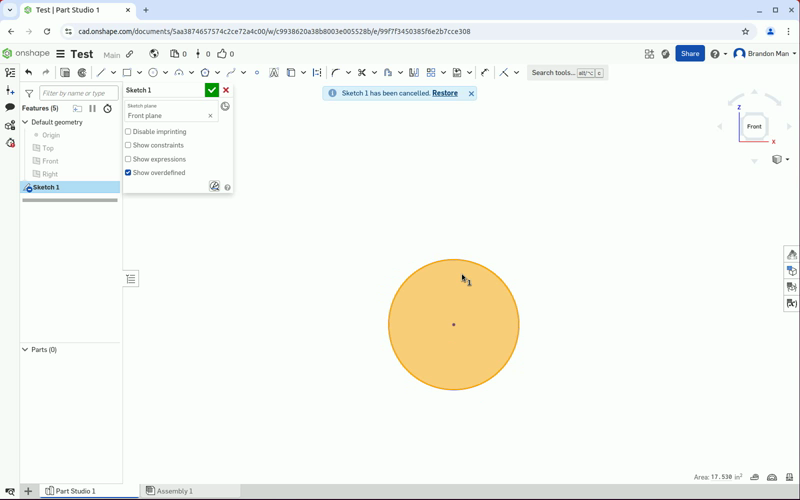
scroll(-6)
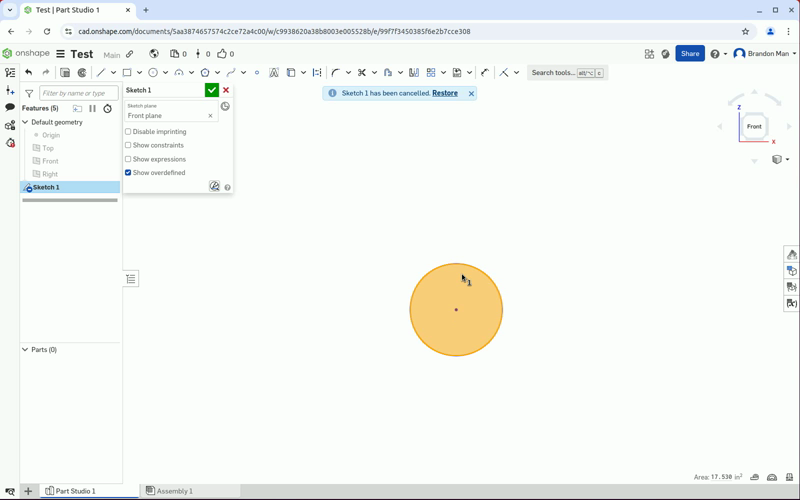
scroll(-6)
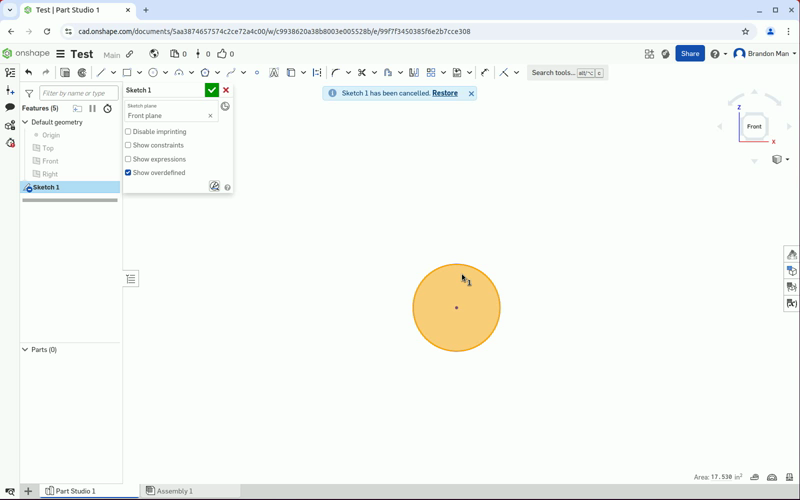
scroll(-6)
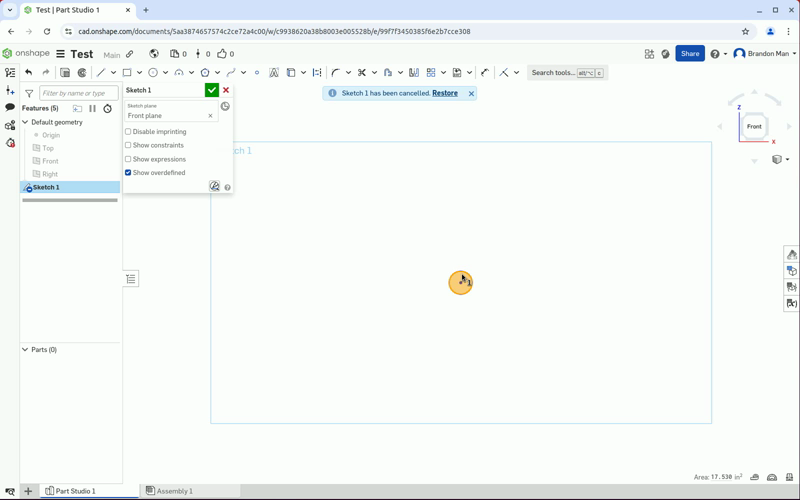
mouse_move(73, 352)
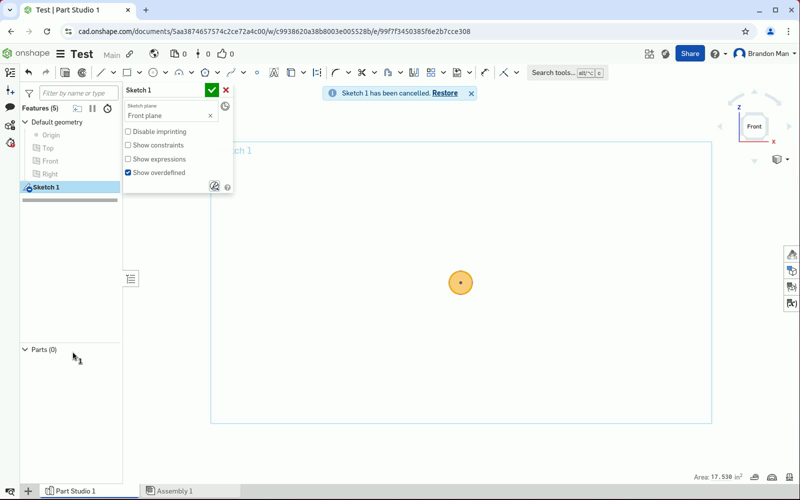
key(shift+y)
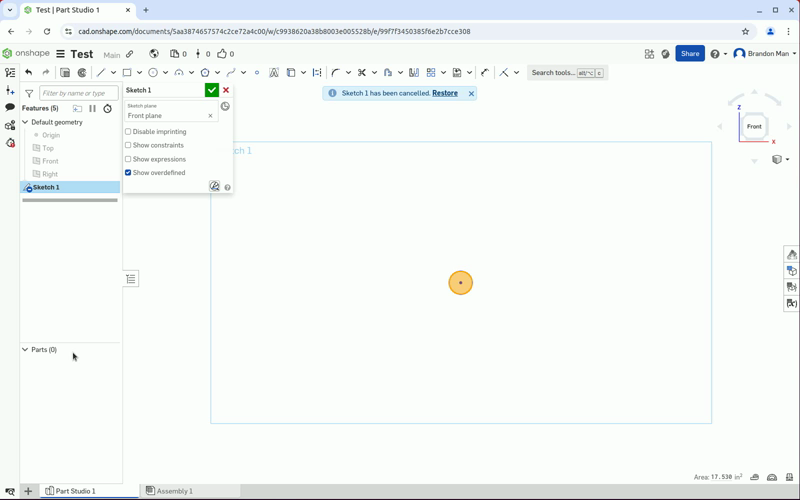
key(shift+e)
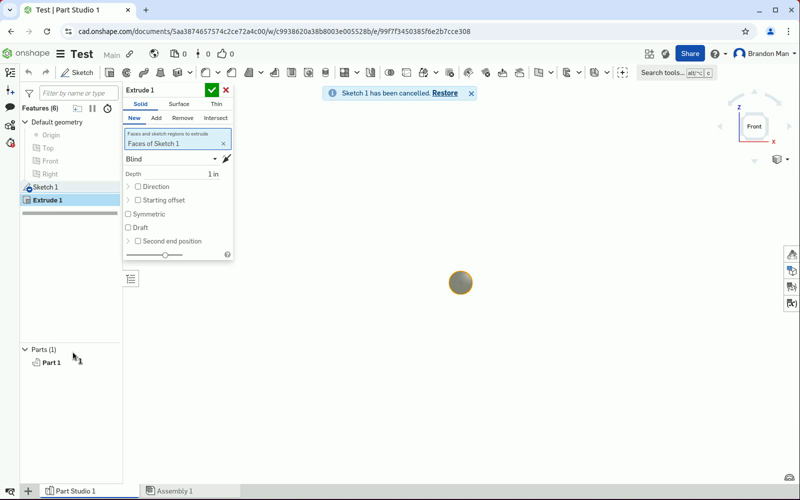
mouse_move(143, 106)
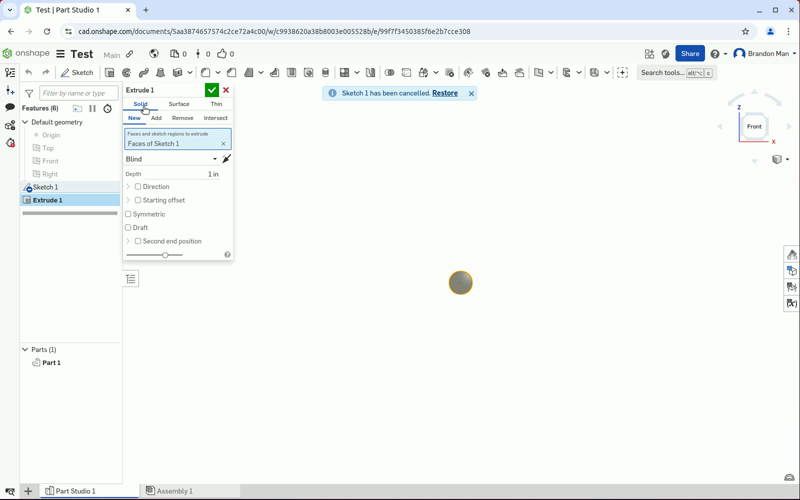
click(143, 106)
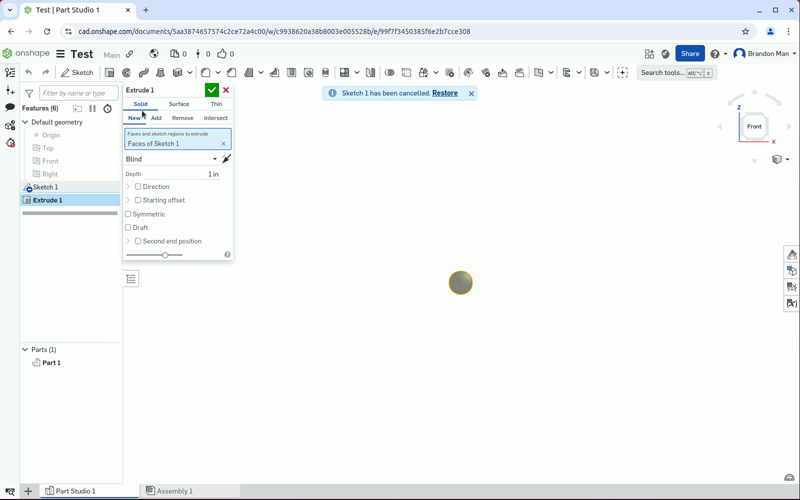
mouse_move(137, 120)
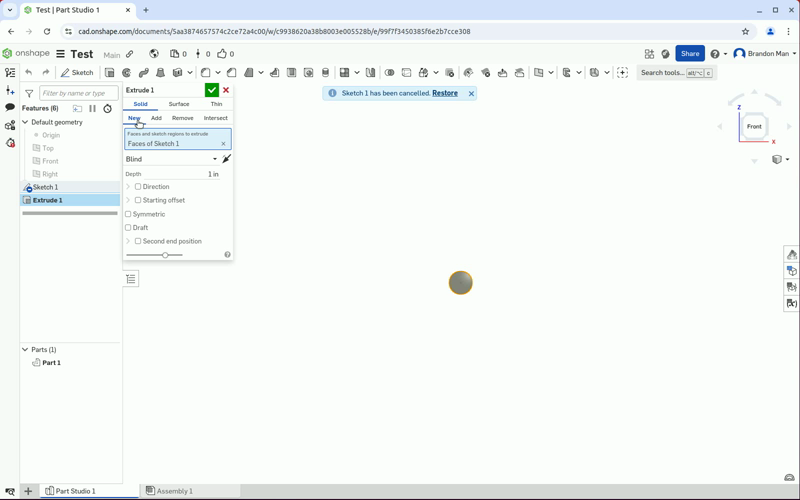
click(137, 120)
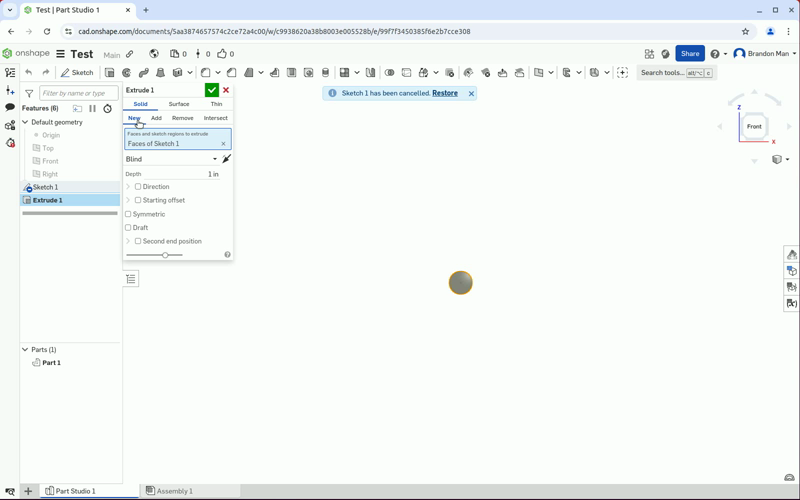
key(tab, 4)
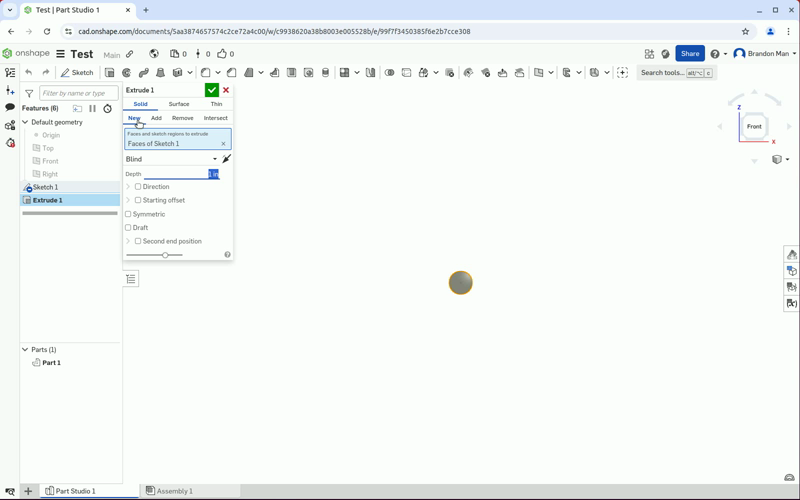
text(-23.108)
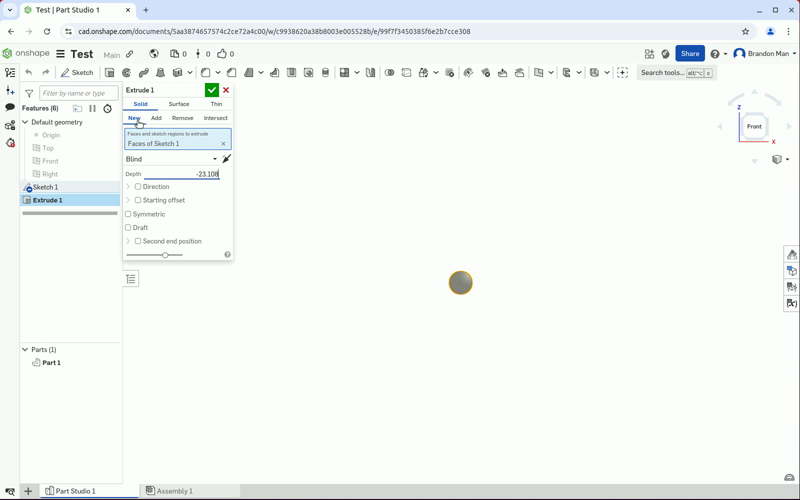
key(enter)
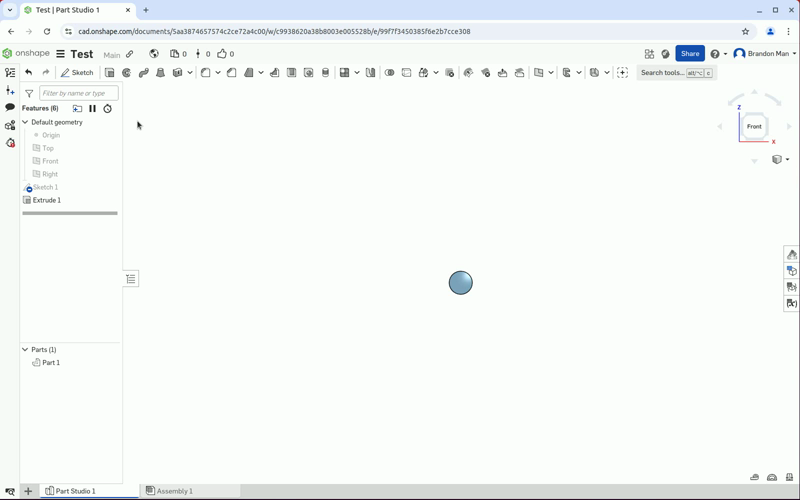
key(shift+h)
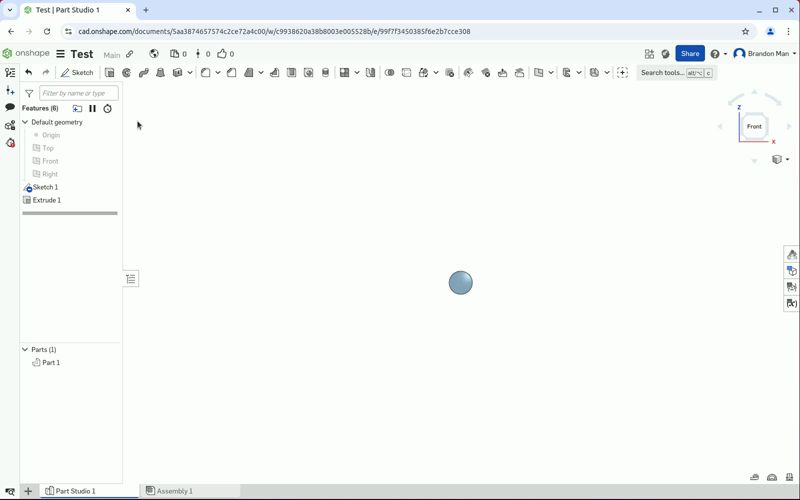
key(shift+h)
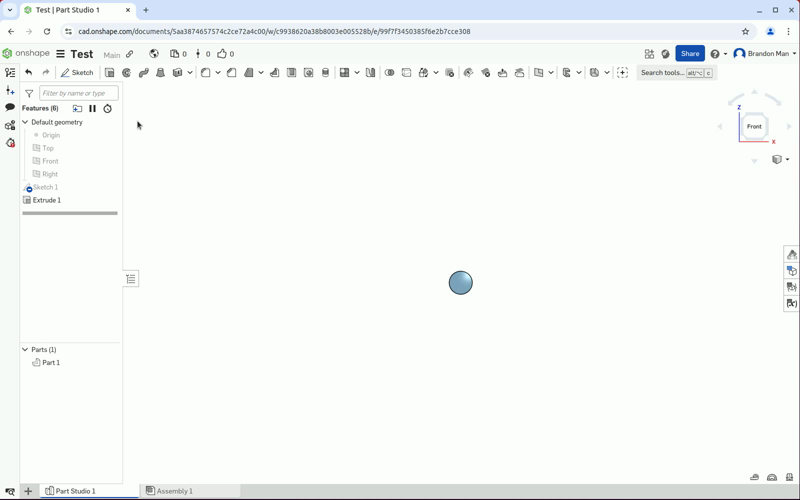
mouse_move(73, 189)
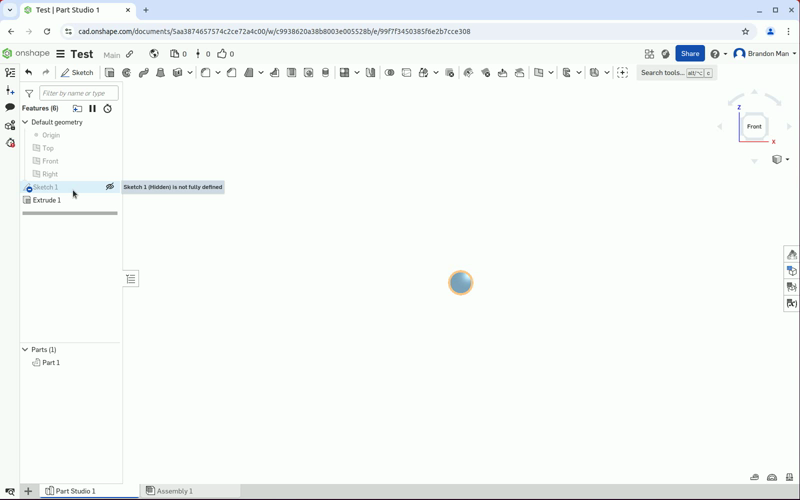
click(73, 189)
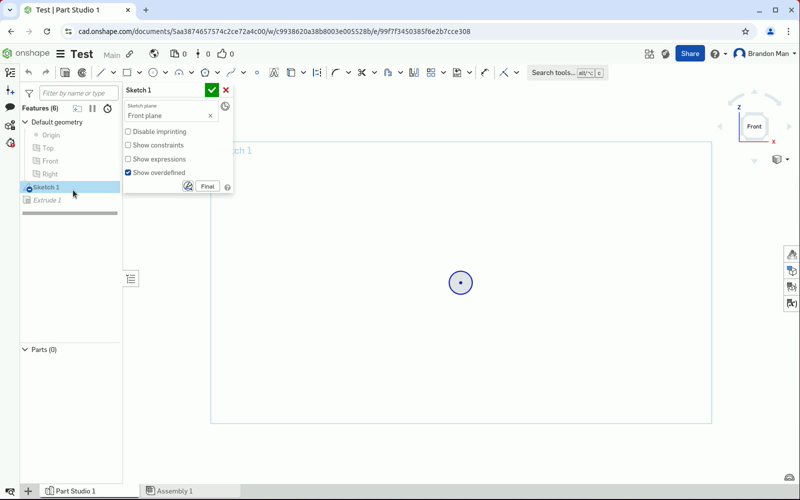
mouse_move(229, 92)
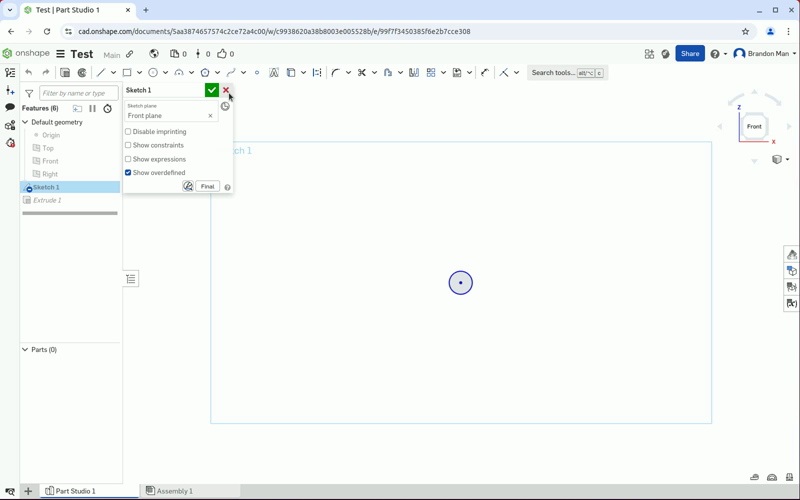
click(229, 92)
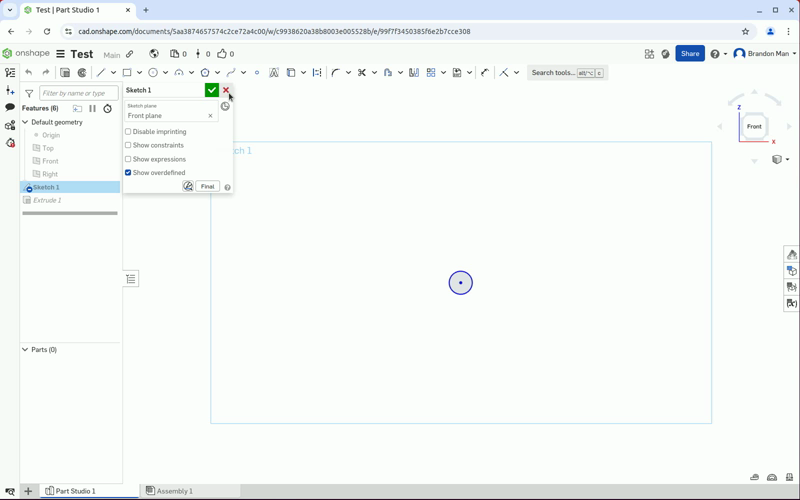
key(shift+s)
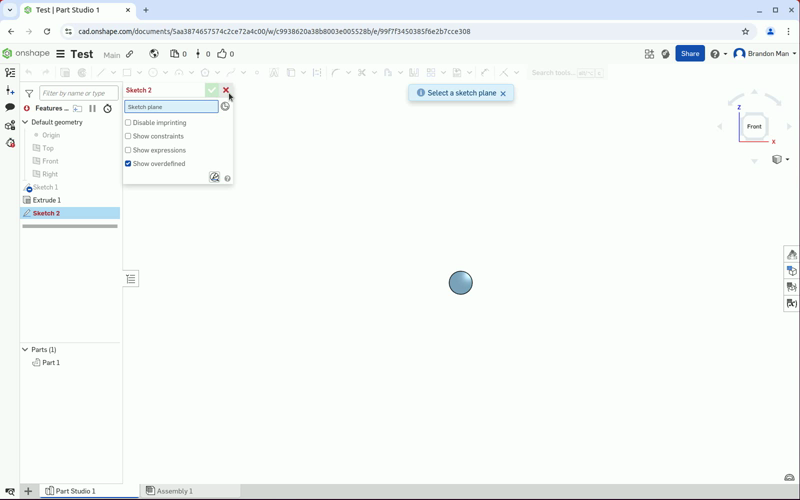
mouse_move(73, 163)
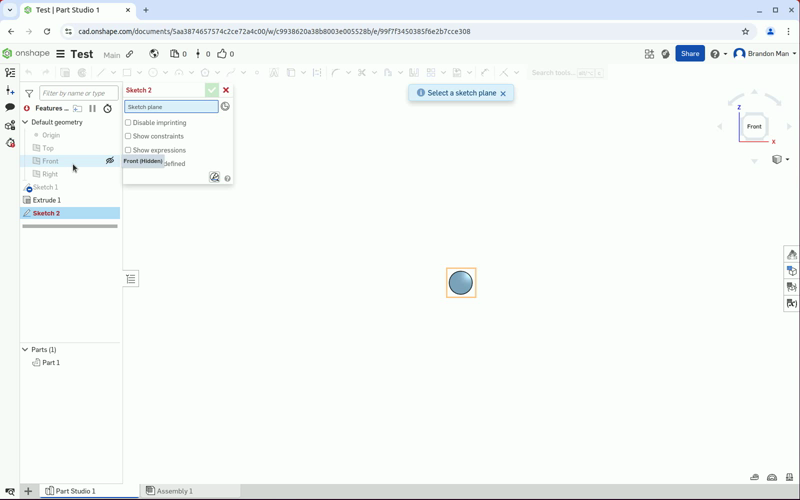
click(73, 163)
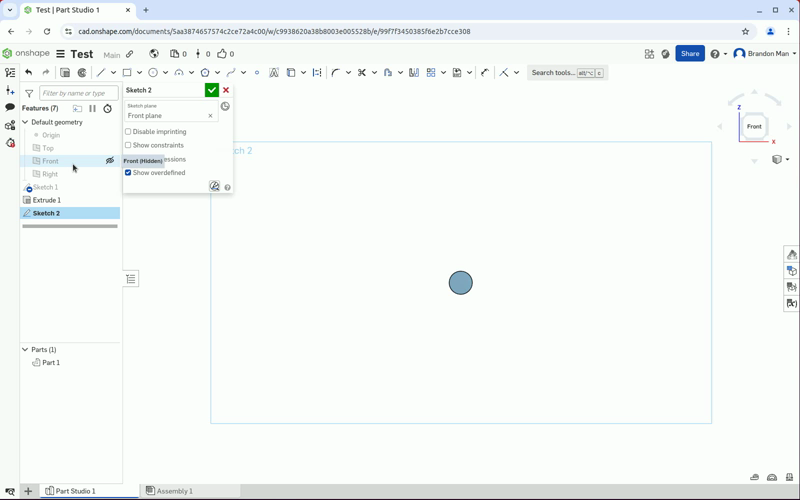
mouse_move(73, 352)
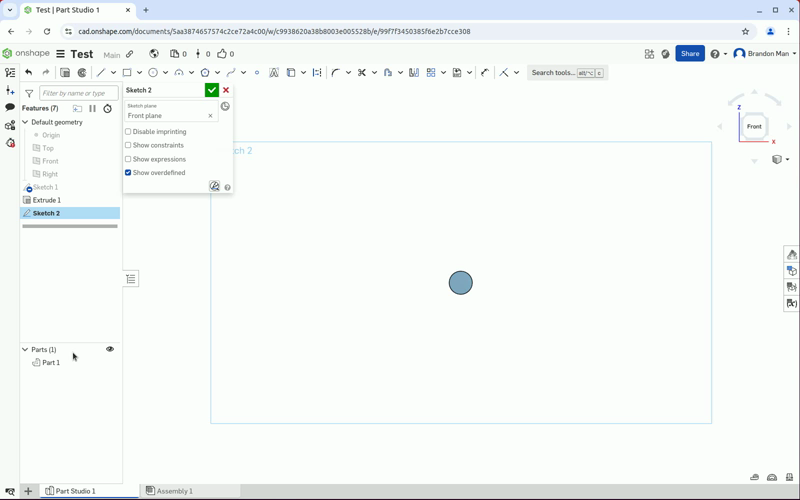
key(y)
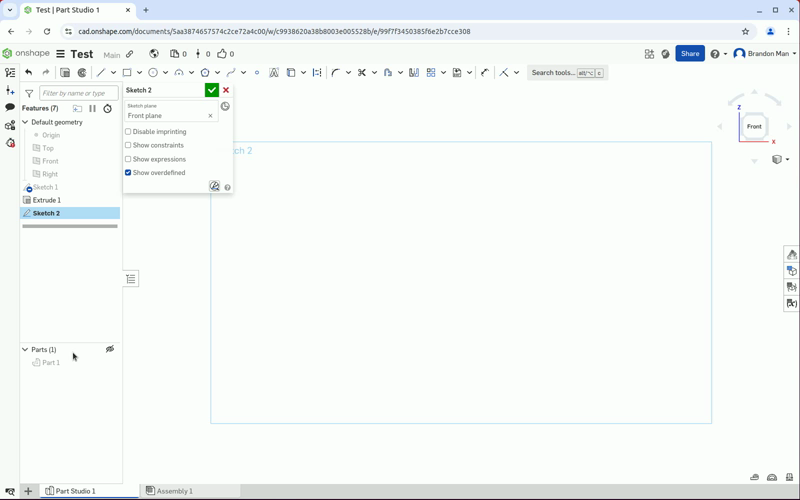
key(c)
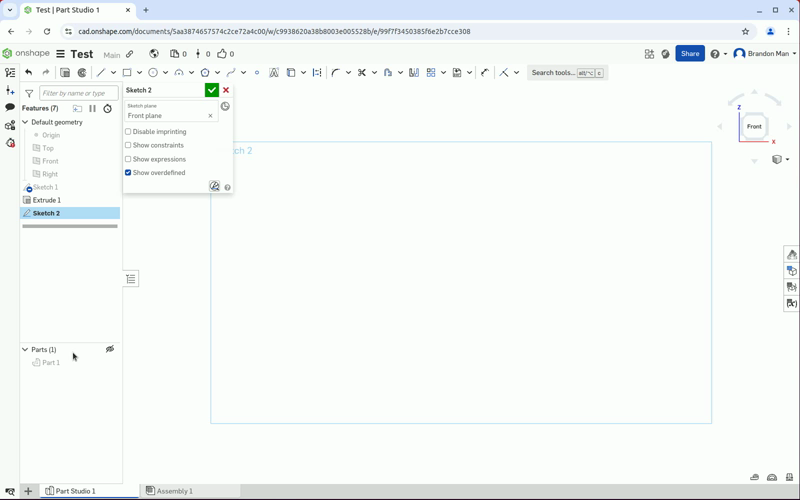
key_down(shift)
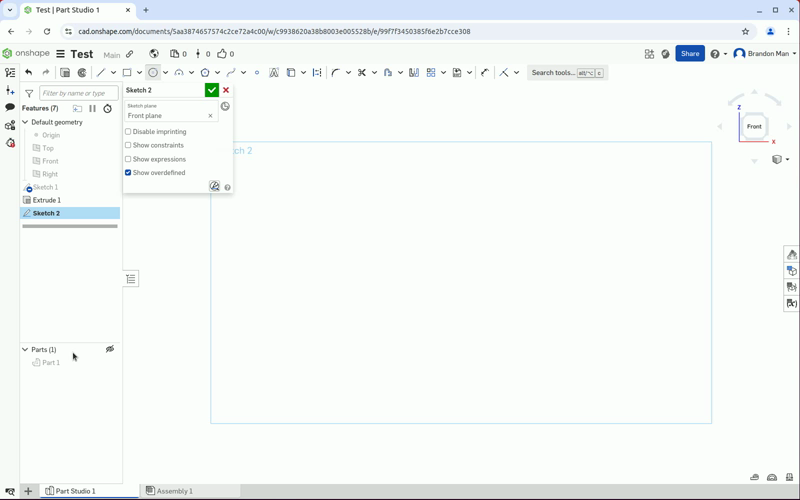
mouse_move(461, 282)
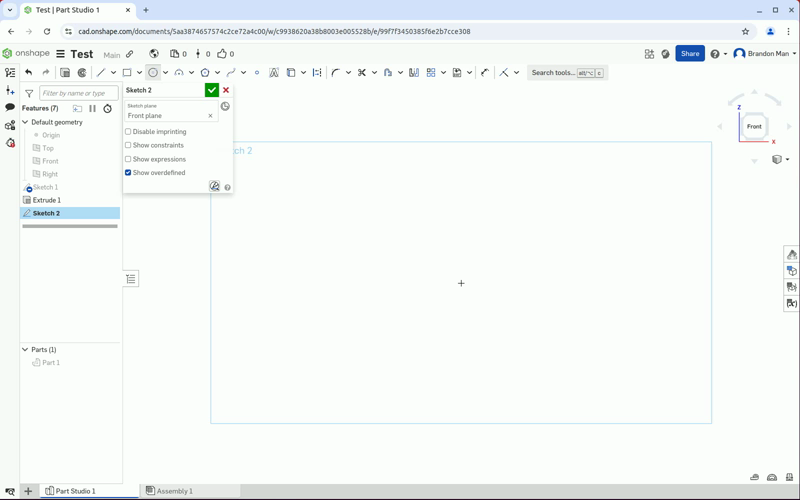
click(461, 282)
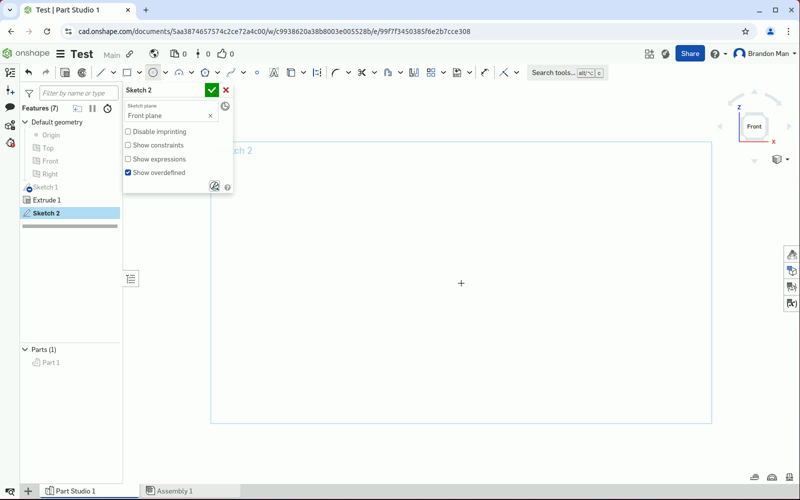
key_up(shift)
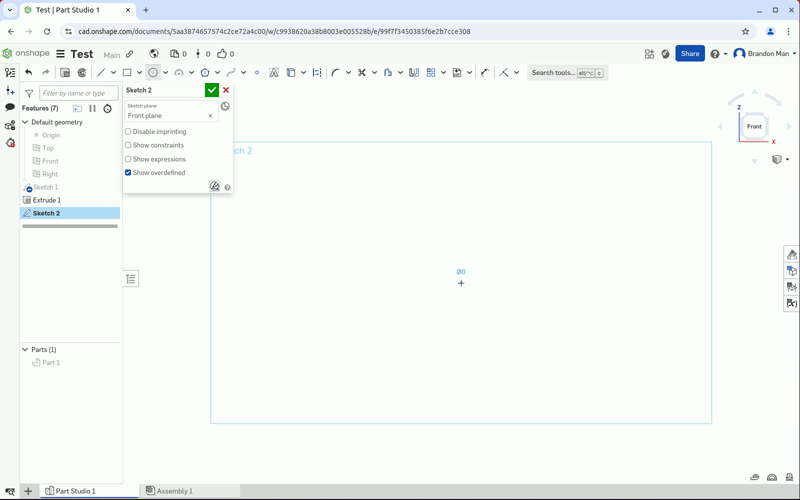
mouse_move(499, 282)
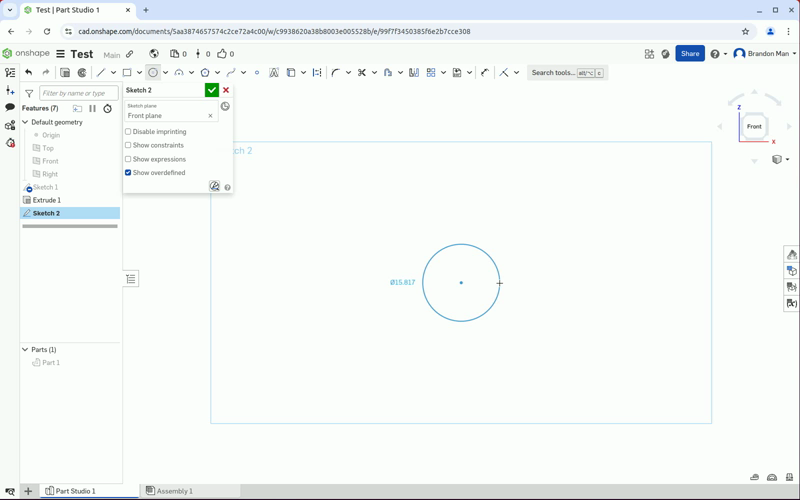
click(499, 282)
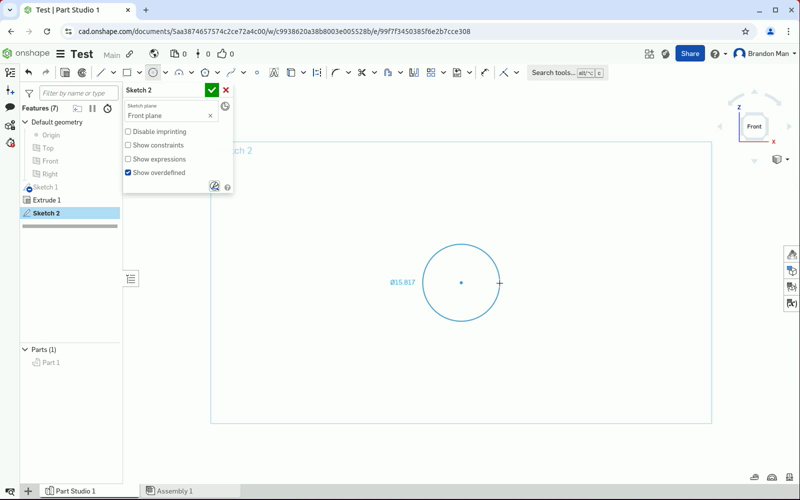
key(esc)
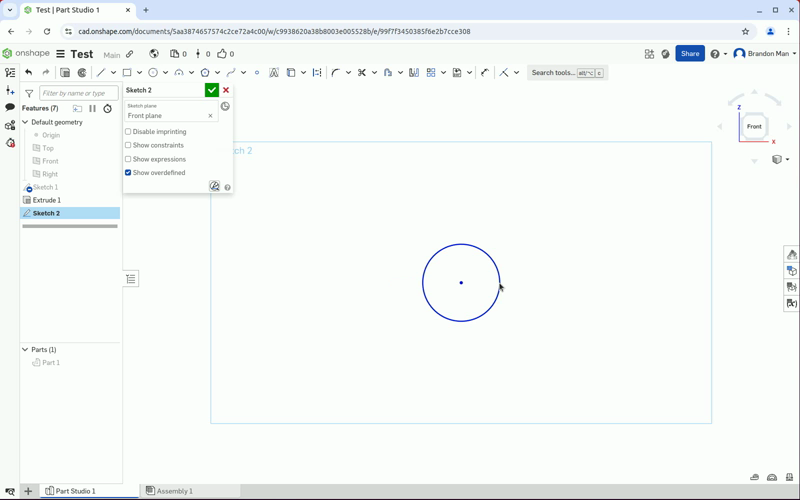
key(c)
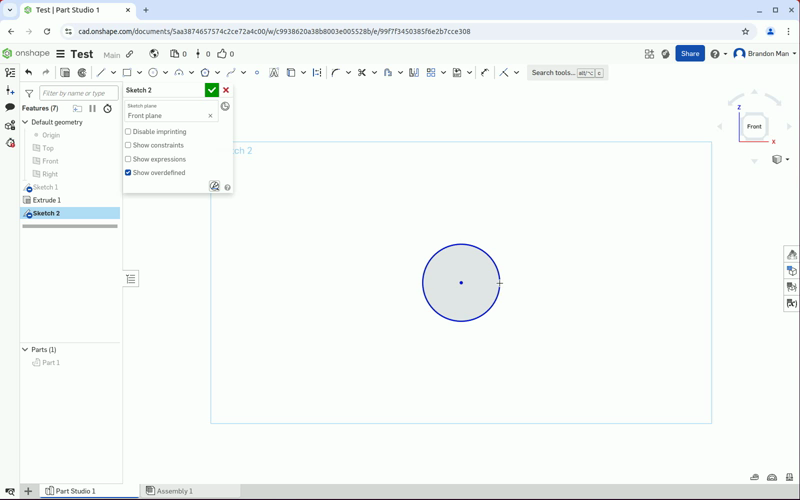
key_down(shift)
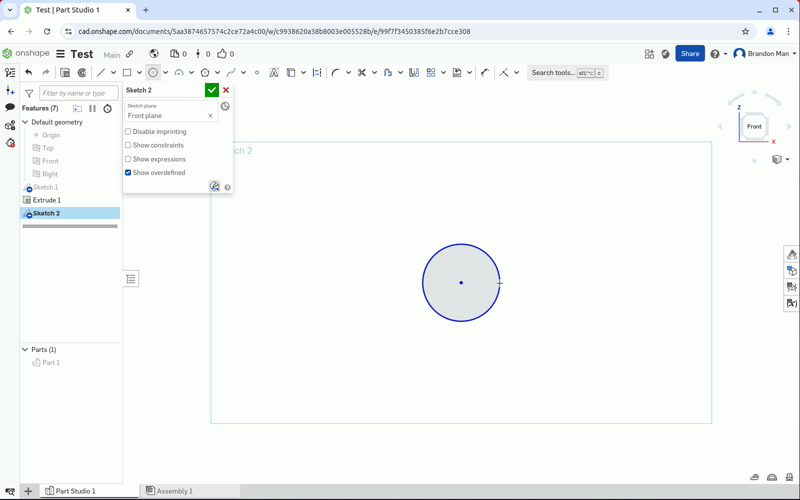
mouse_move(461, 282)
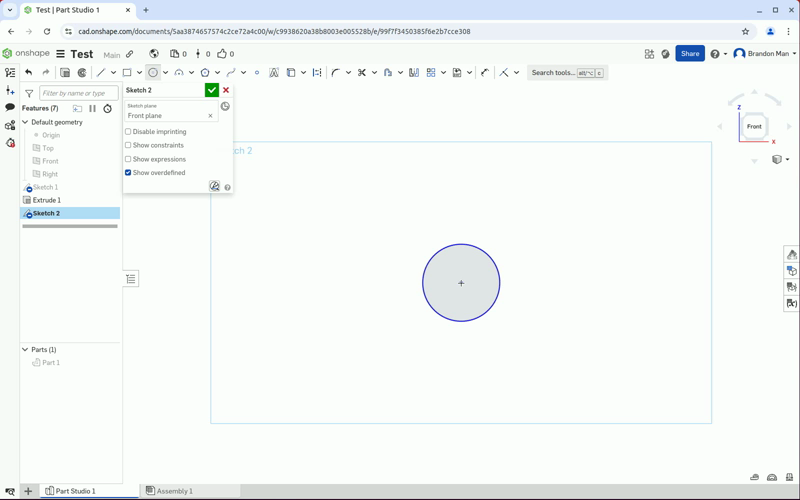
click(461, 282)
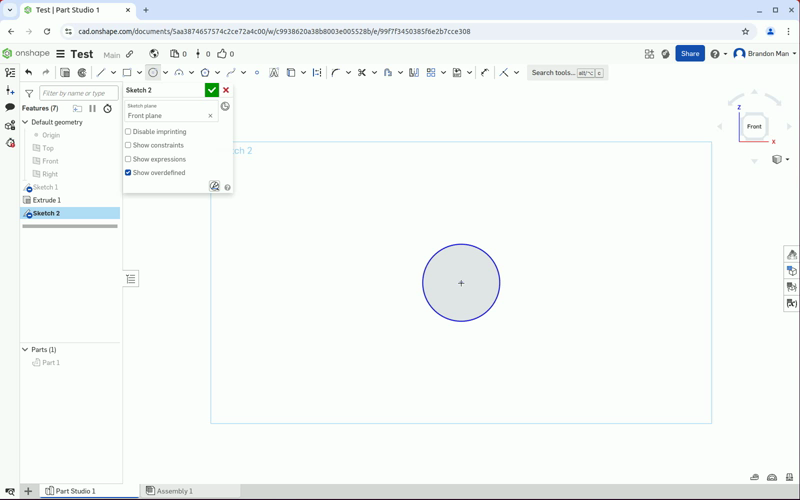
key_up(shift)
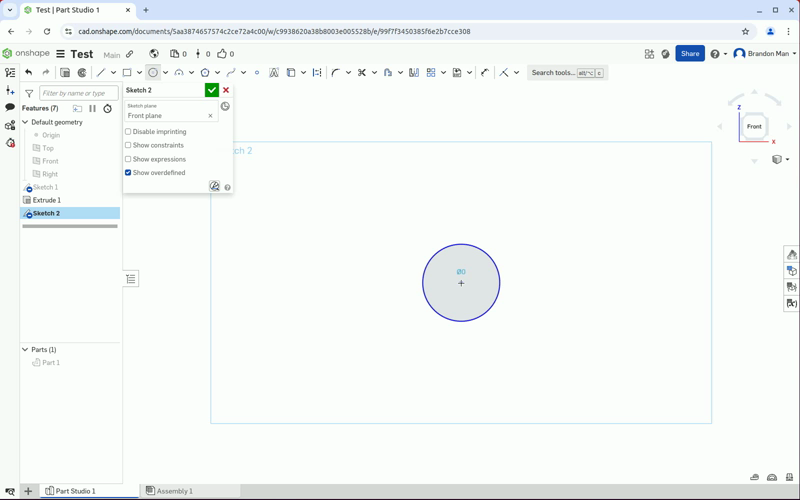
mouse_move(472, 282)
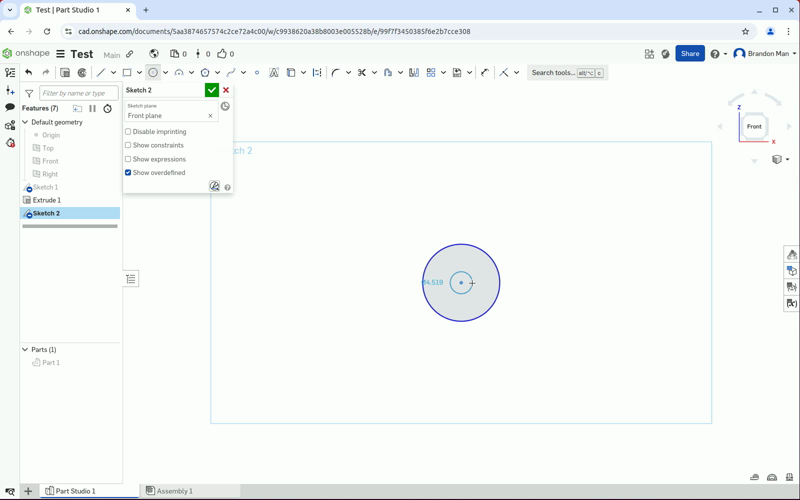
click(472, 282)
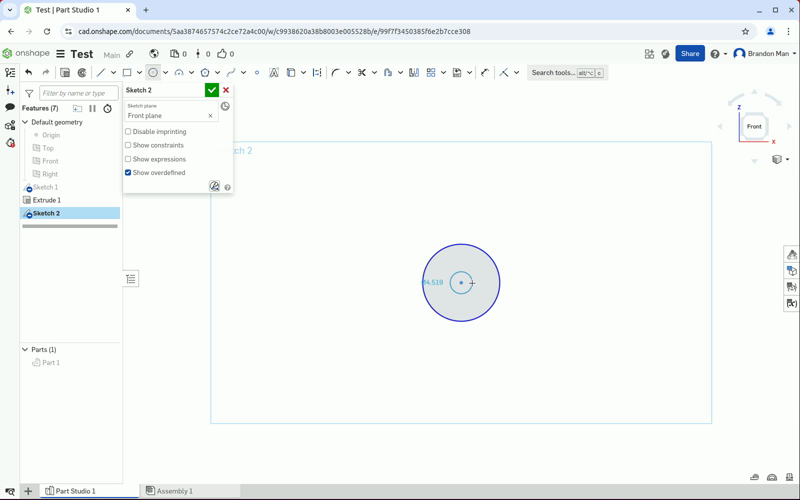
key(esc)
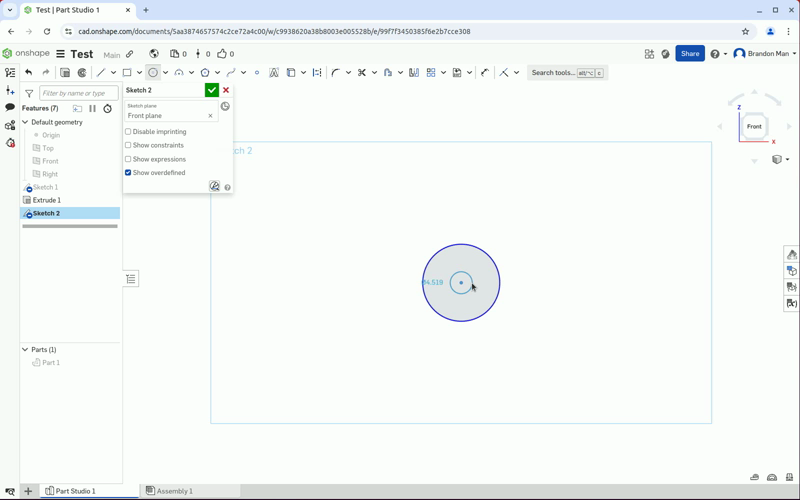
mouse_move(464, 309)
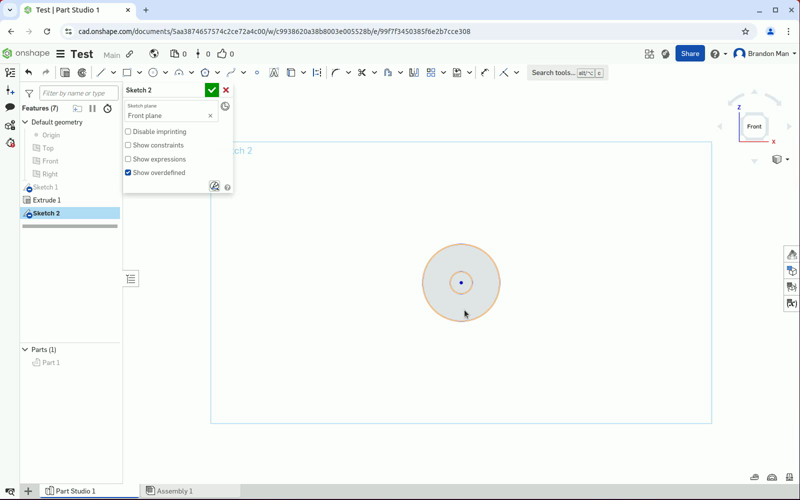
click(464, 309)
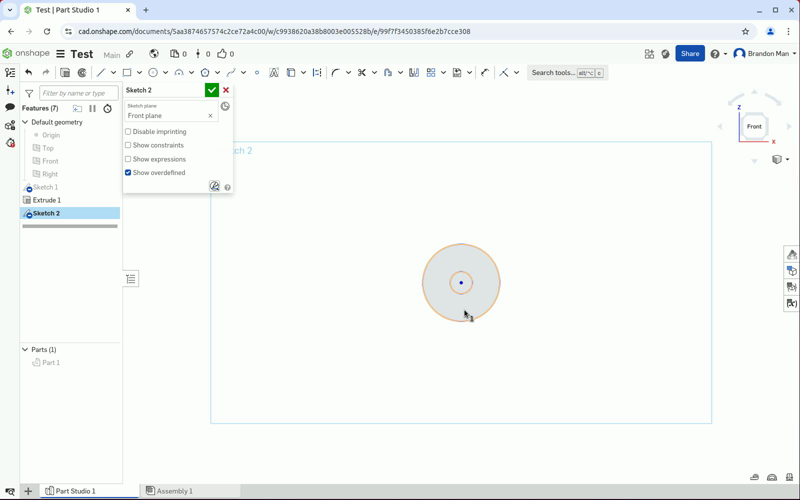
mouse_move(73, 352)
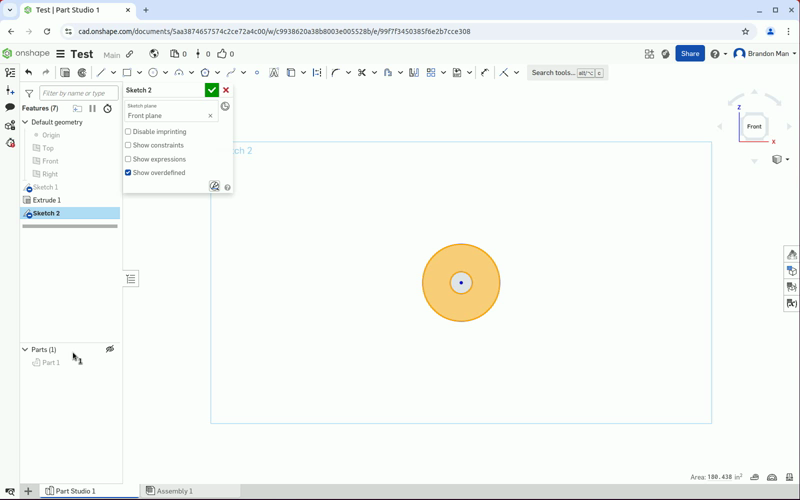
key(shift+y)
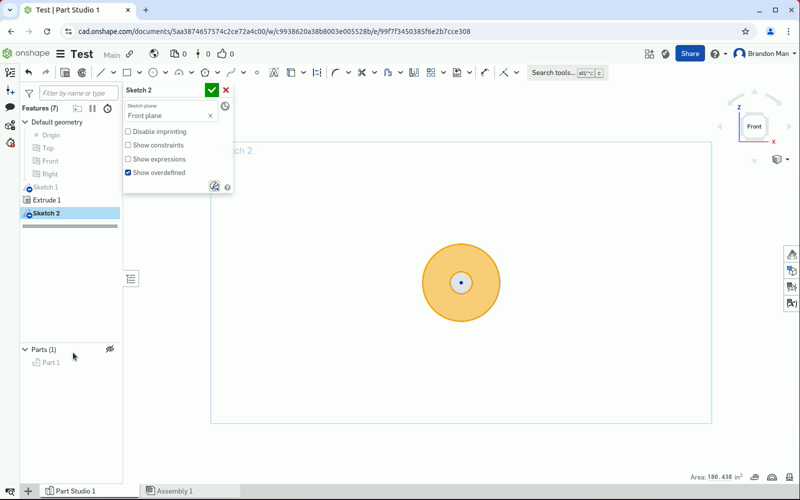
key(shift+e)
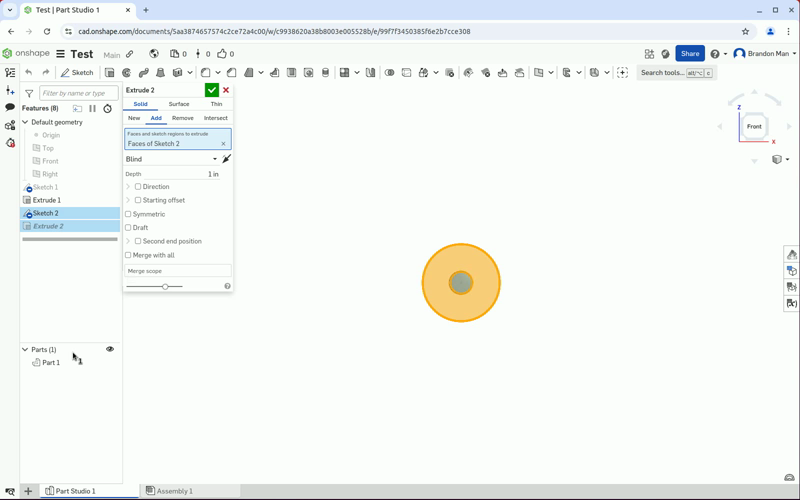
mouse_move(143, 106)
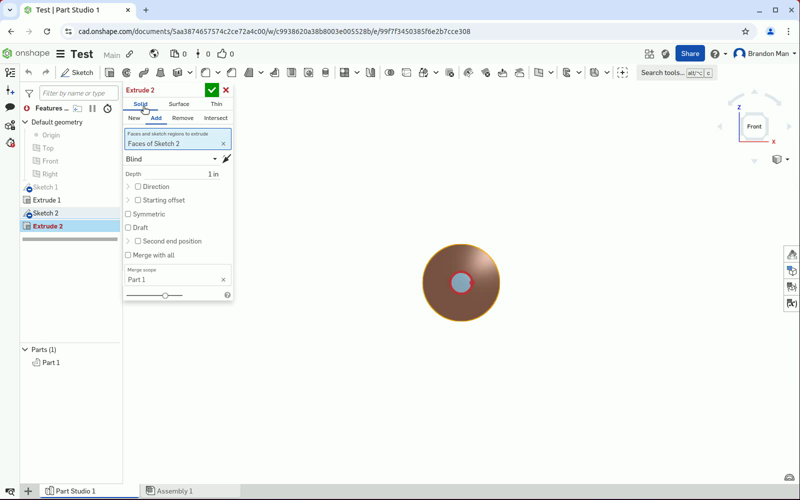
click(143, 106)
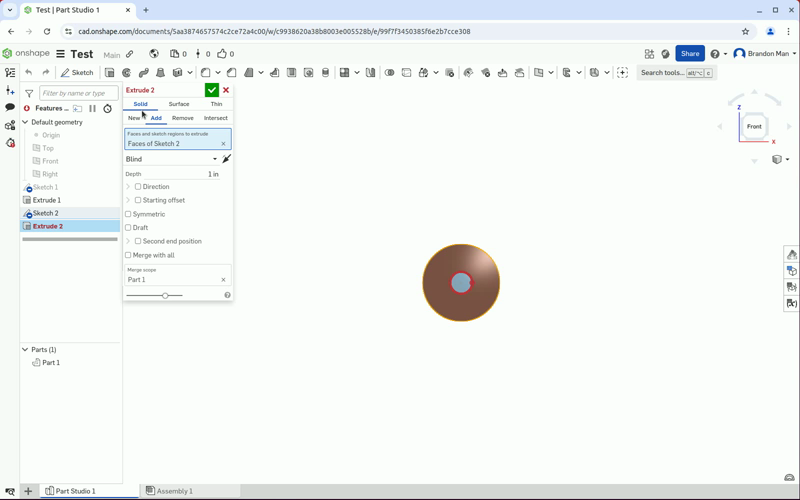
mouse_move(137, 120)
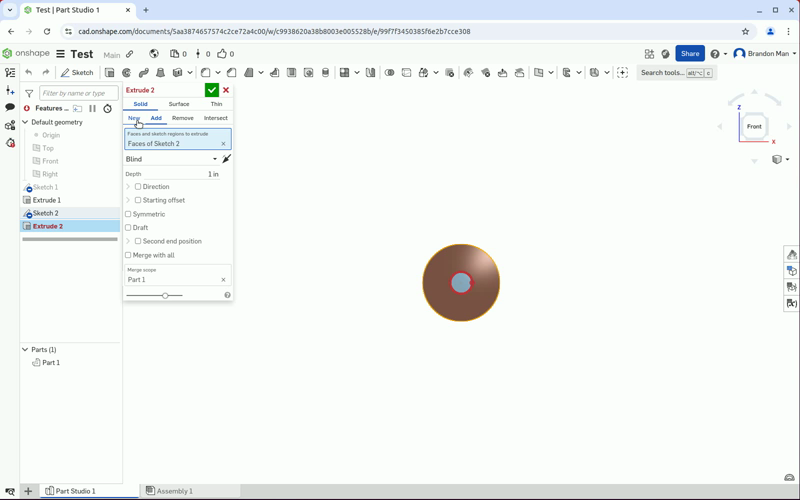
click(137, 120)
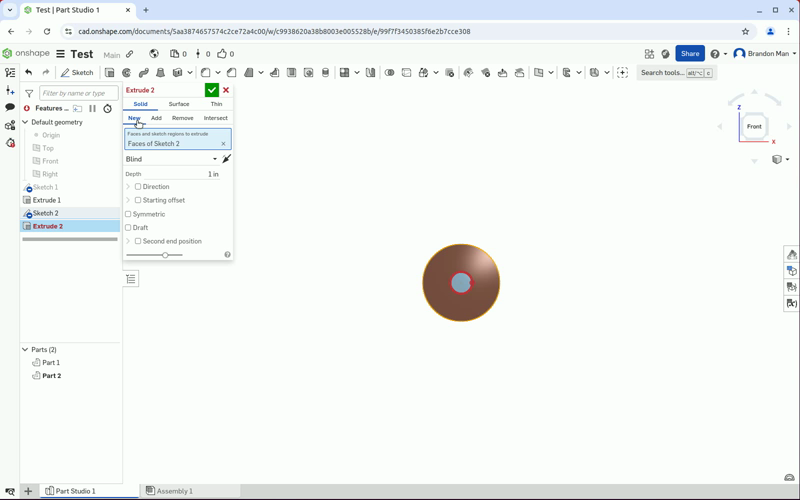
key(tab, 4)
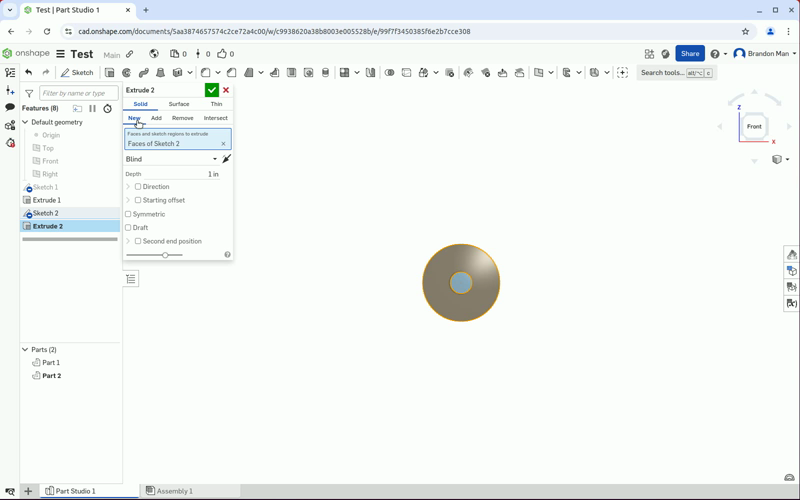
text(-23.108)
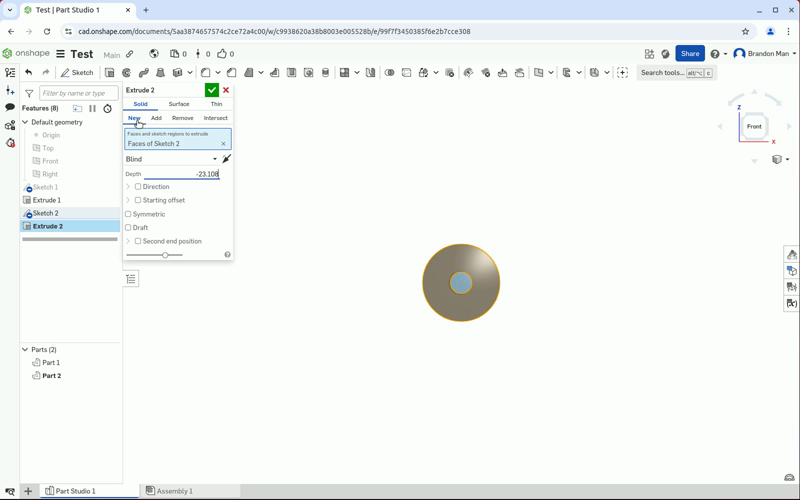
key(enter)
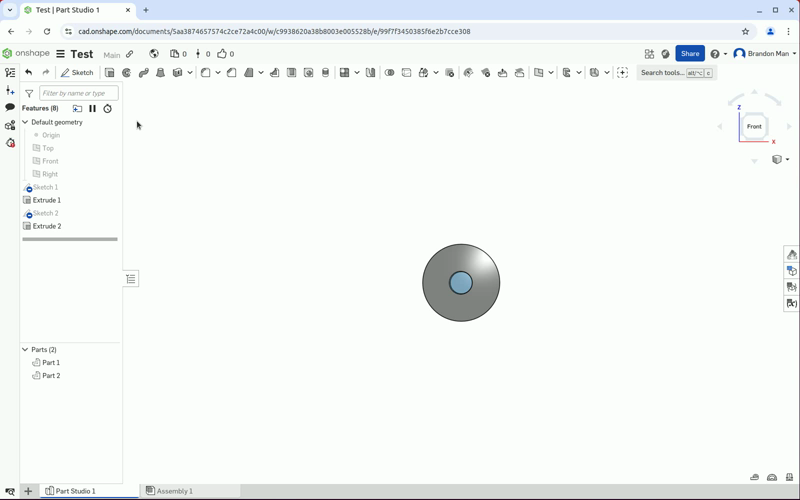
key(shift+h)
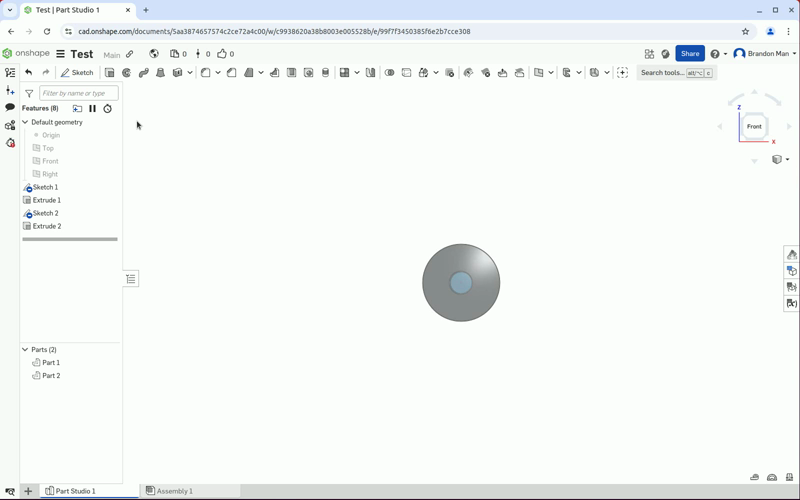
key(shift+h)
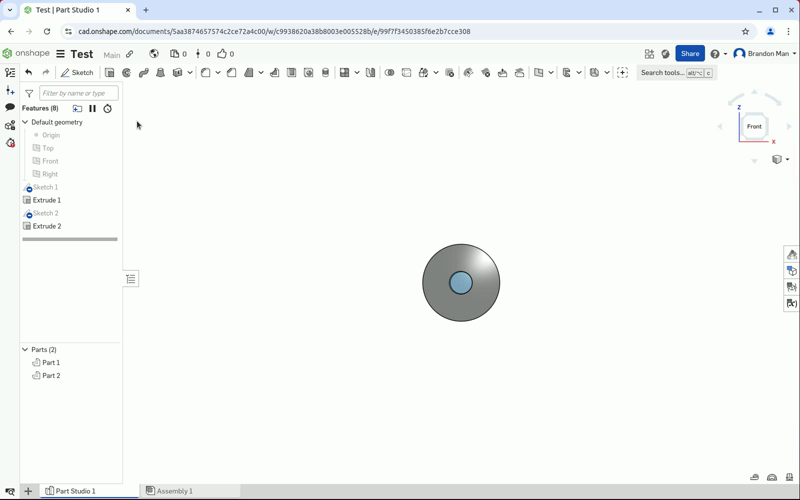
mouse_move(73, 189)
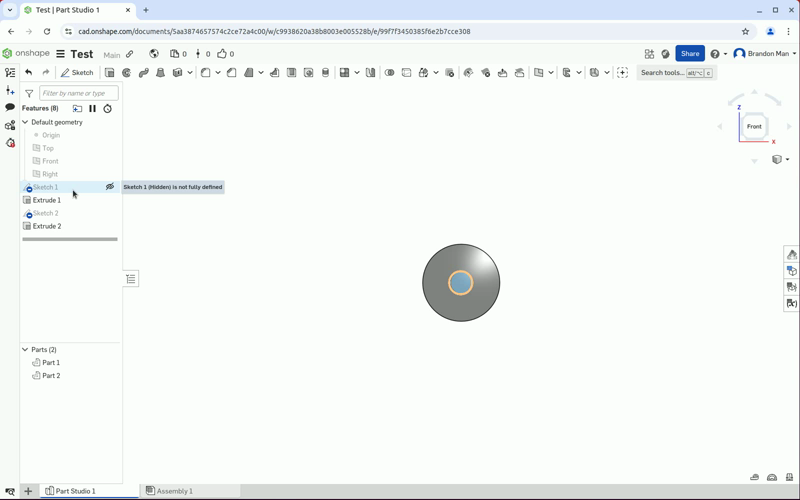
click(73, 189)
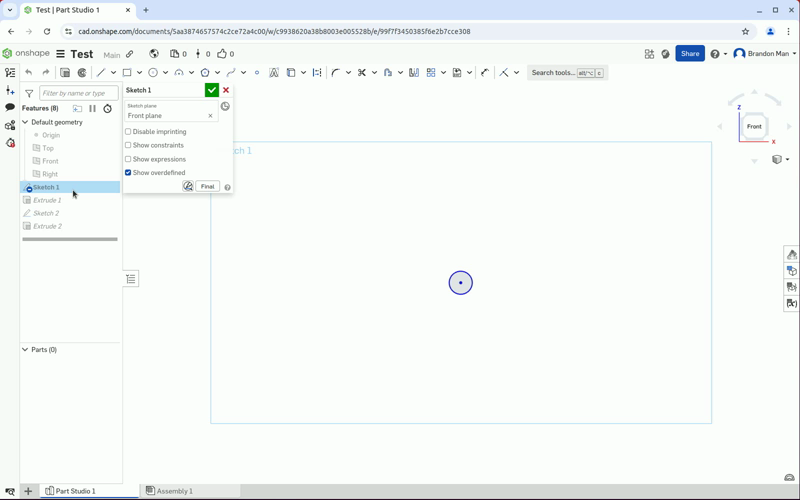
mouse_move(229, 92)
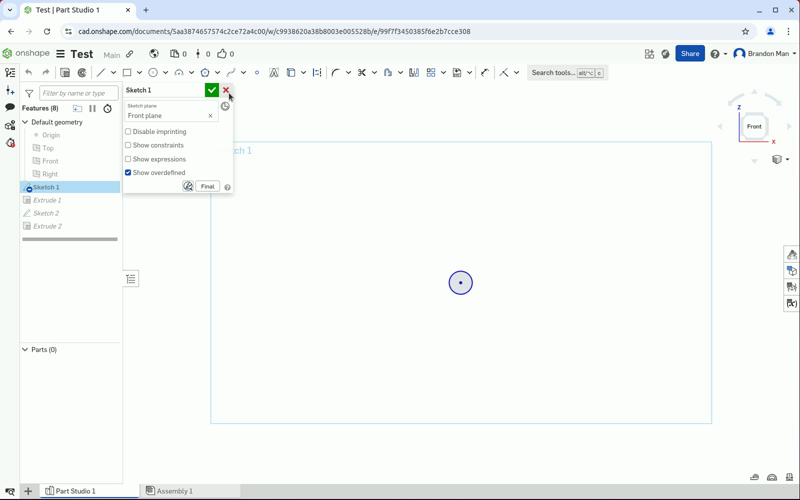
click(229, 92)
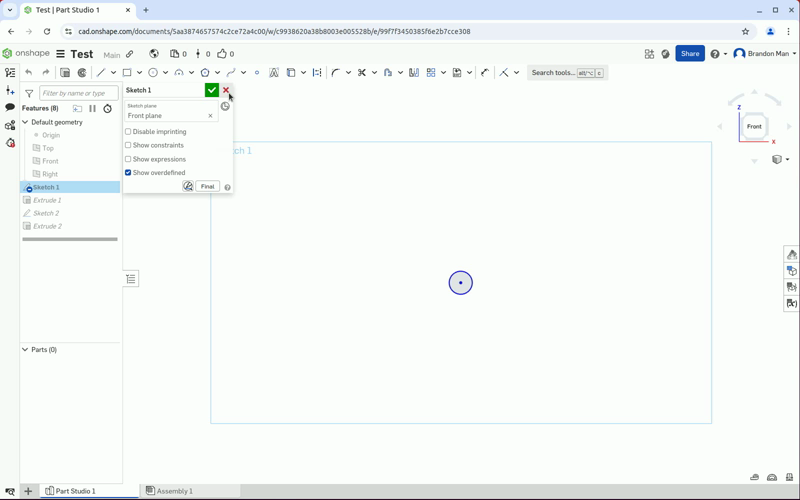
key(shift+s)
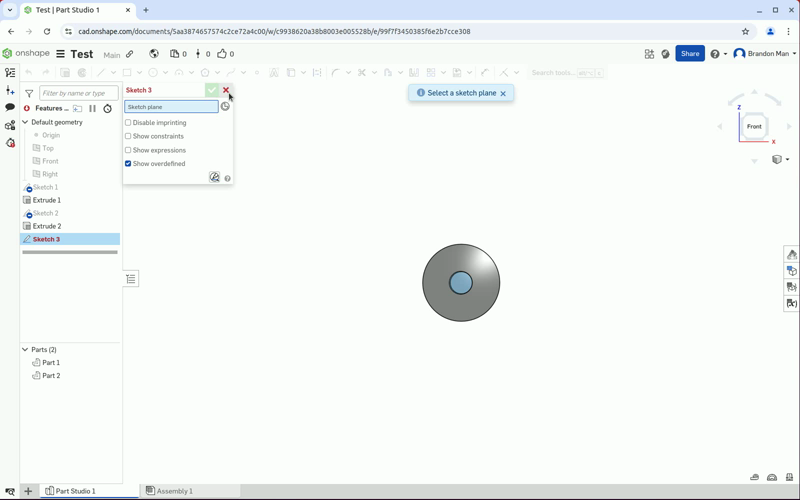
mouse_move(73, 163)
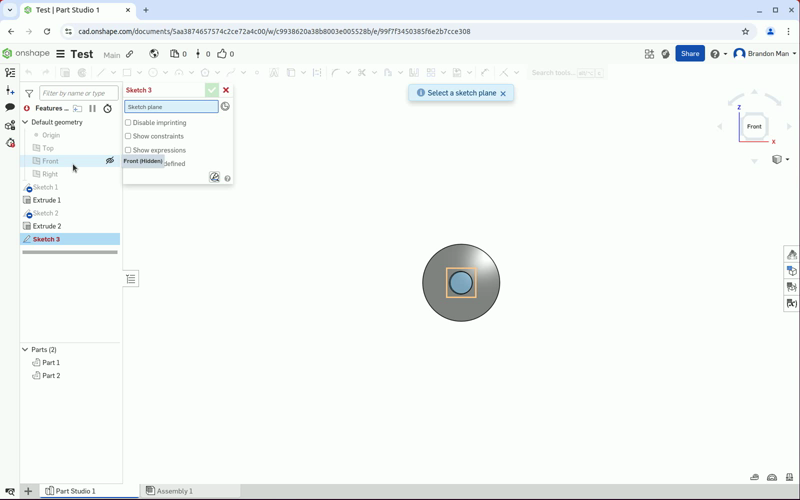
click(73, 163)
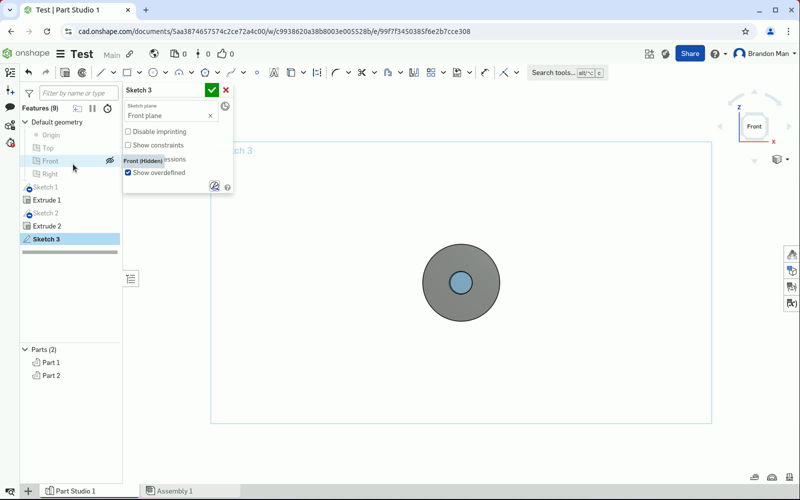
mouse_move(73, 352)
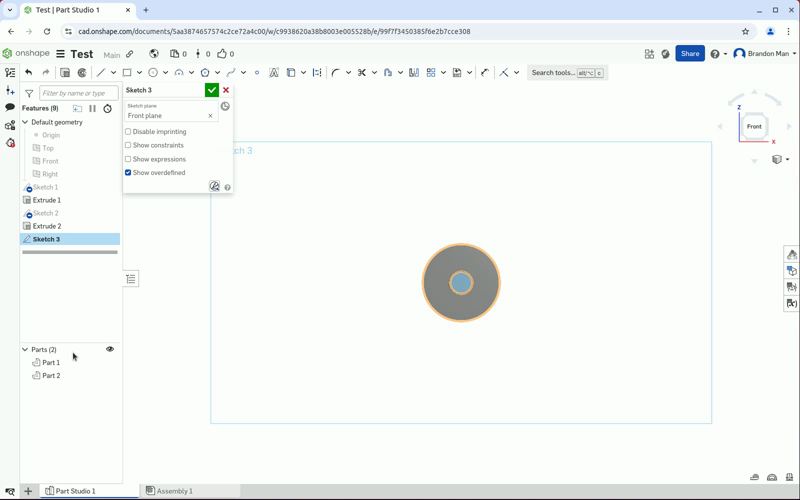
key(y)
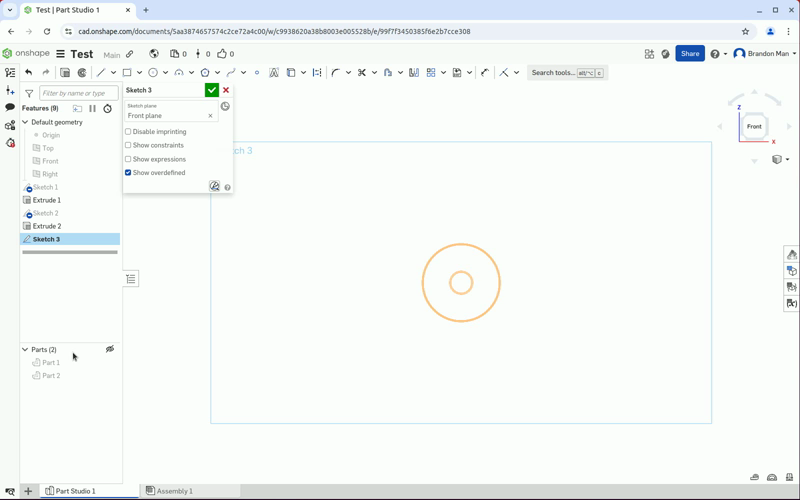
key(c)
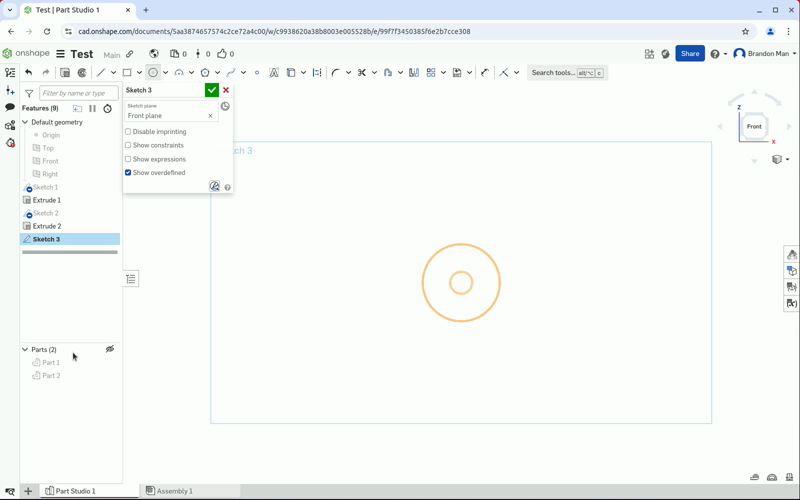
key_down(shift)
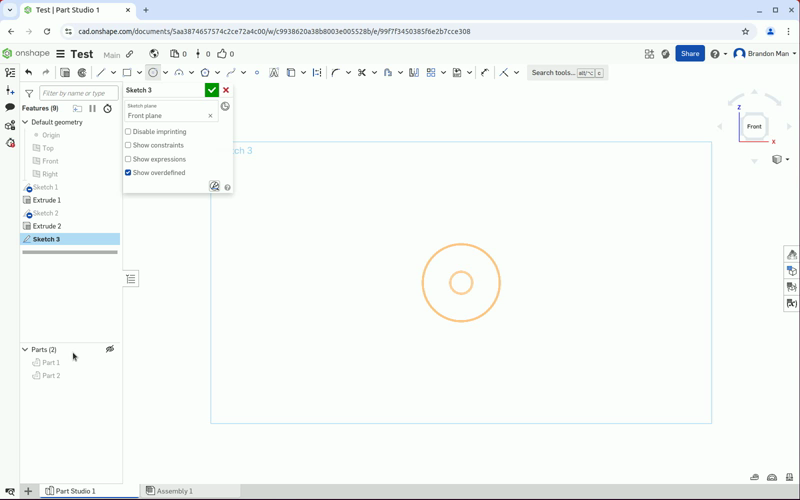
mouse_move(460, 282)
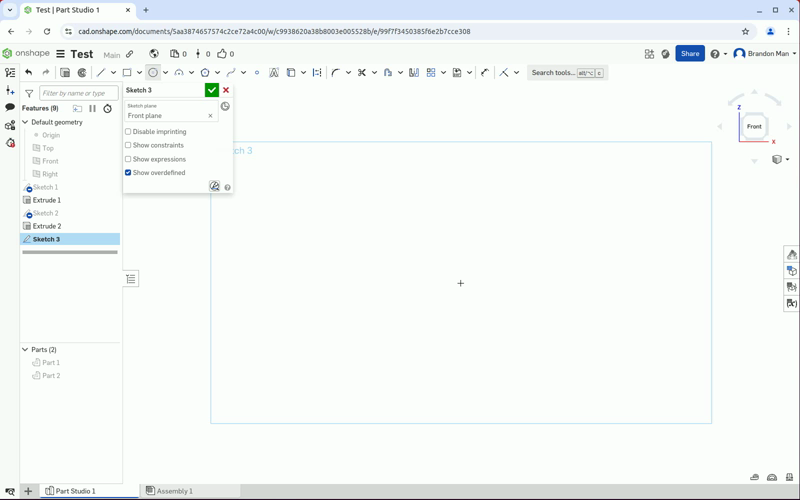
click(460, 282)
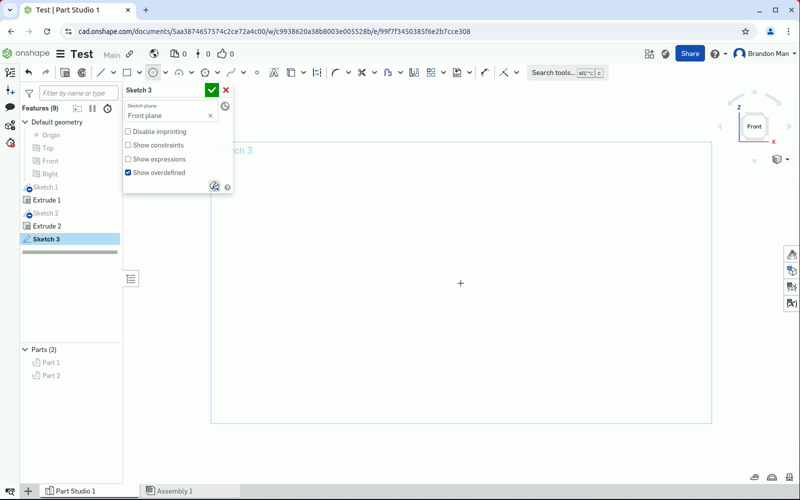
key_up(shift)
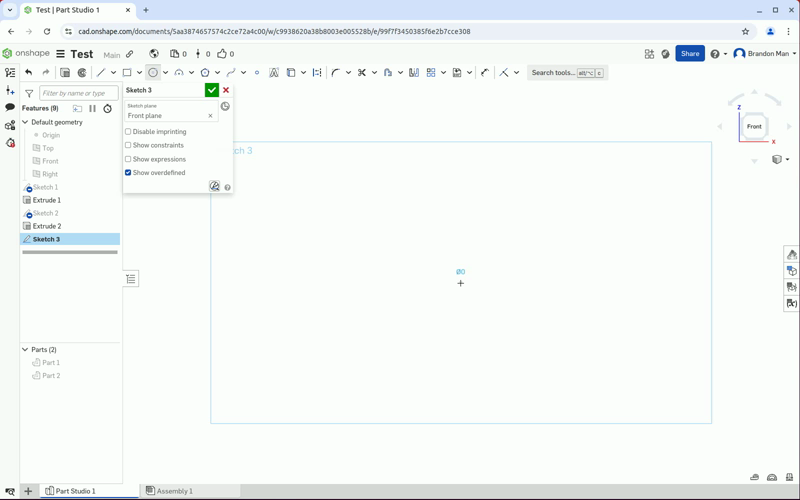
mouse_move(472, 282)
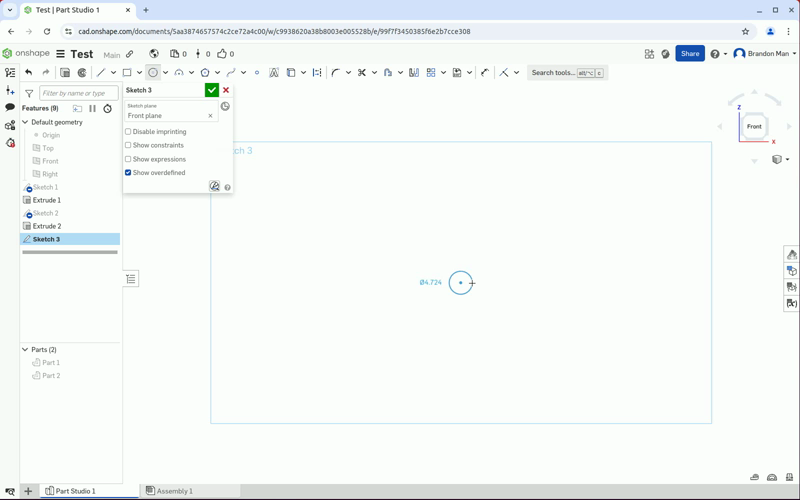
click(472, 282)
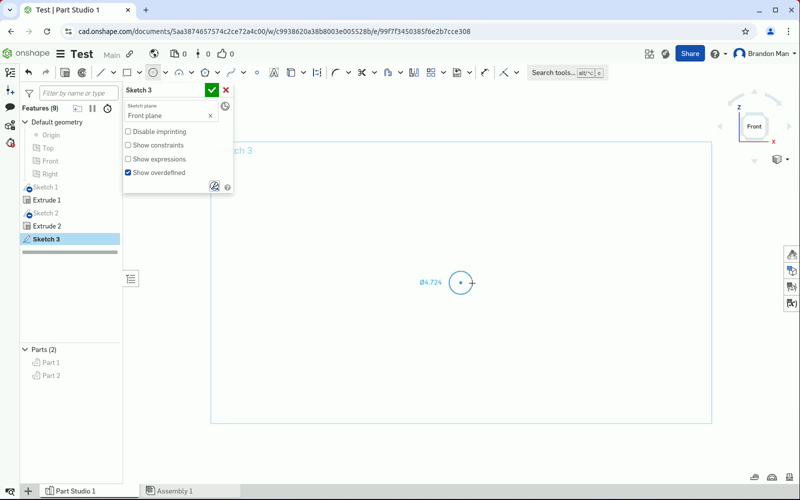
key(esc)
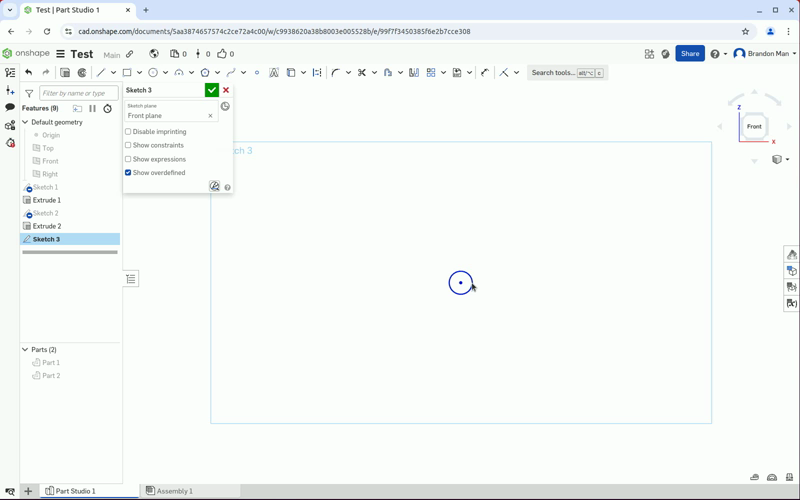
mouse_move(466, 285)
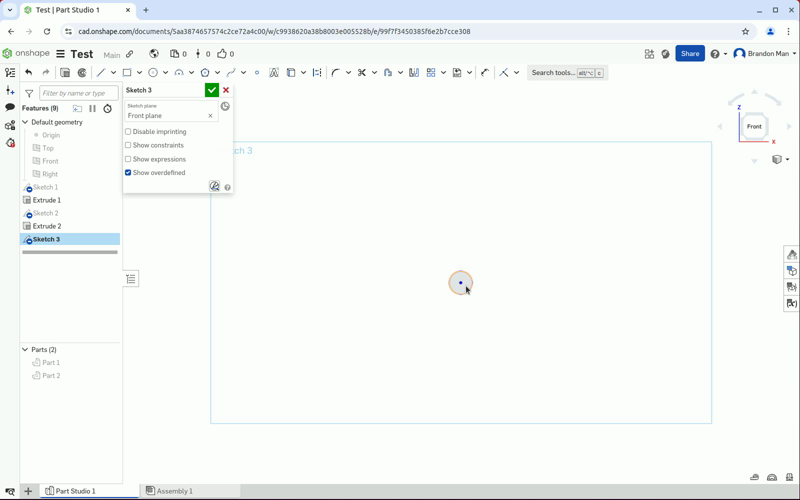
scroll(6)
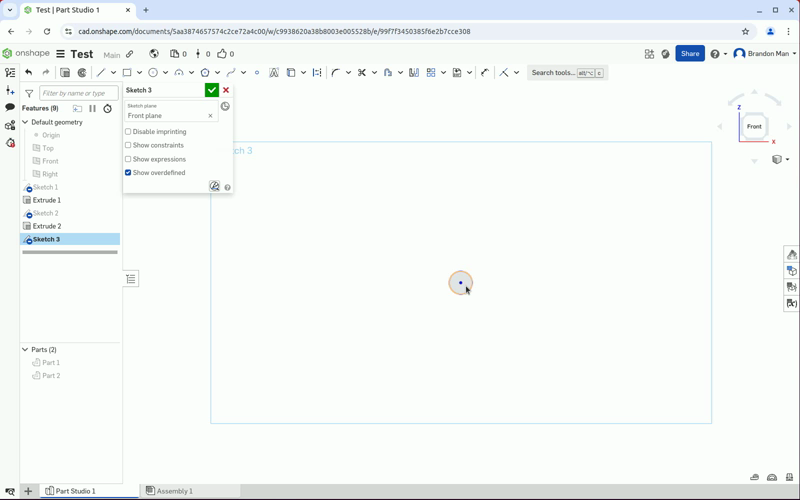
scroll(6)
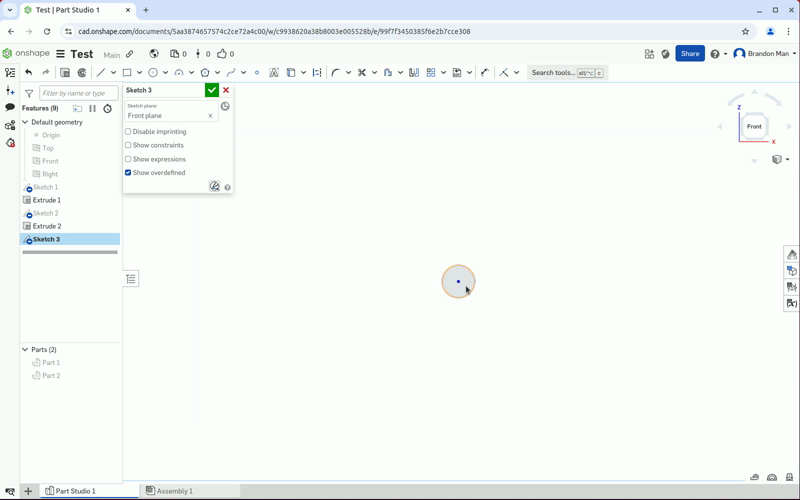
scroll(6)
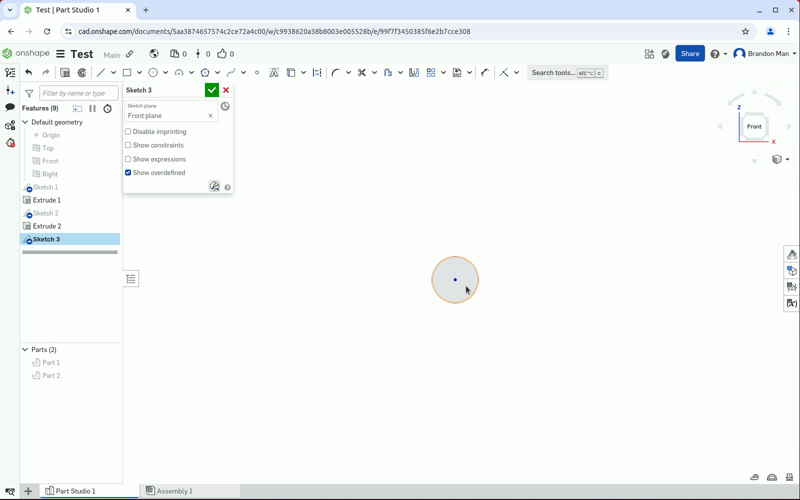
scroll(6)
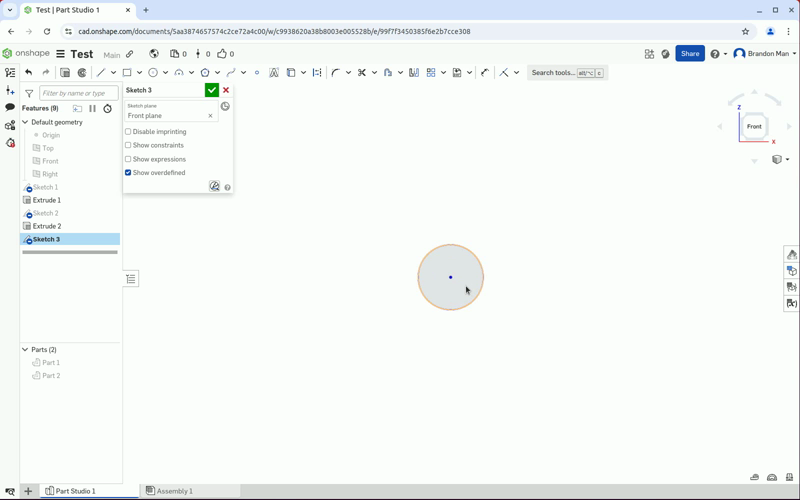
scroll(6)
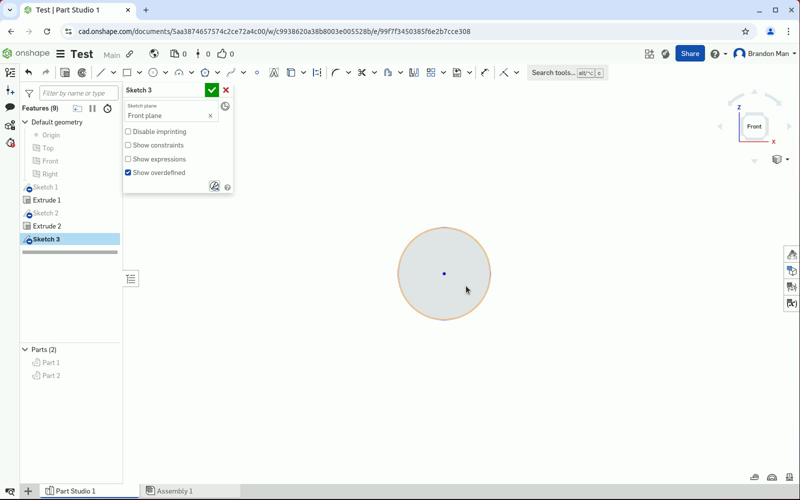
scroll(6)
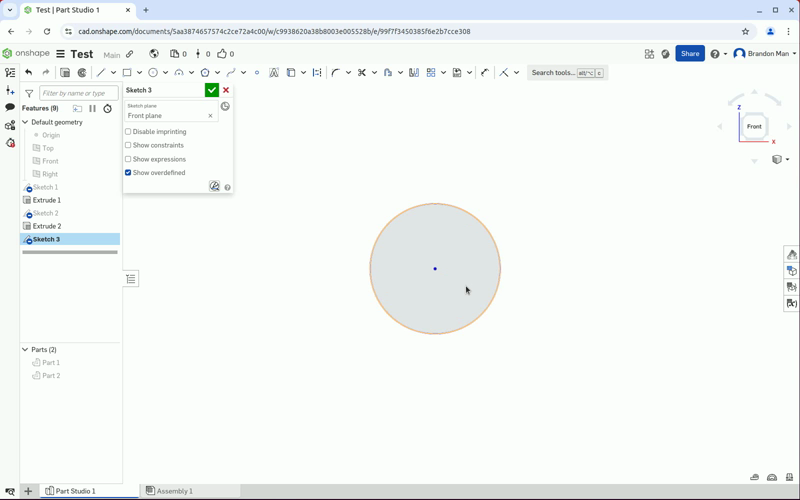
scroll(6)
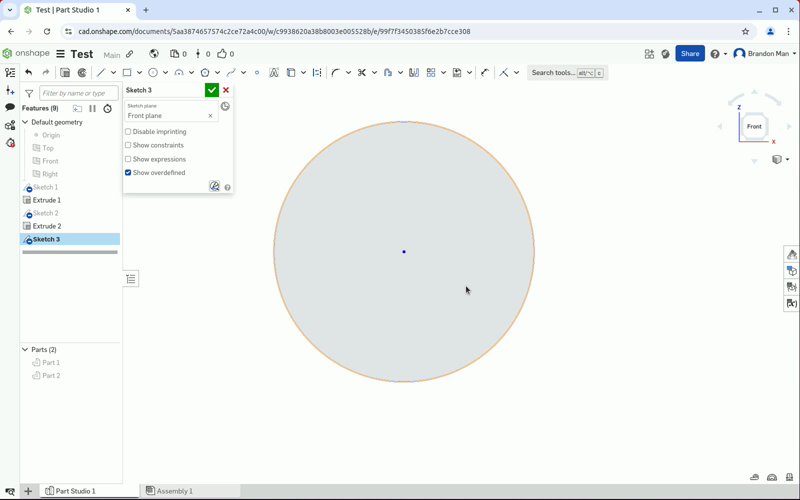
click(466, 285)
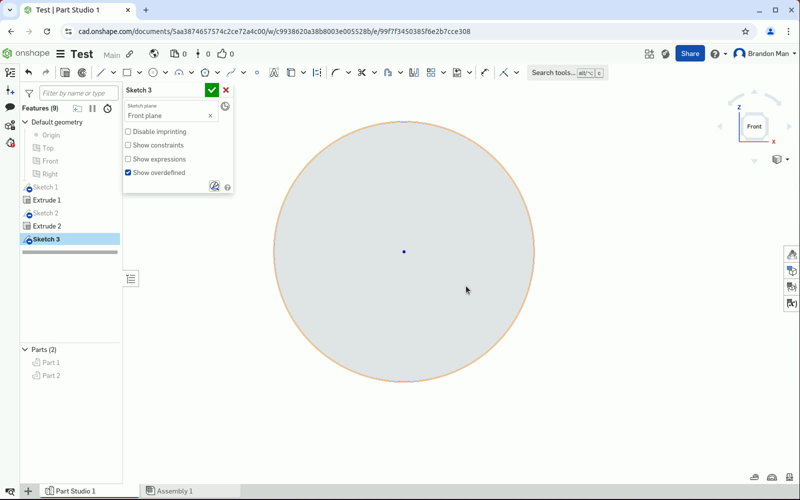
scroll(-6)
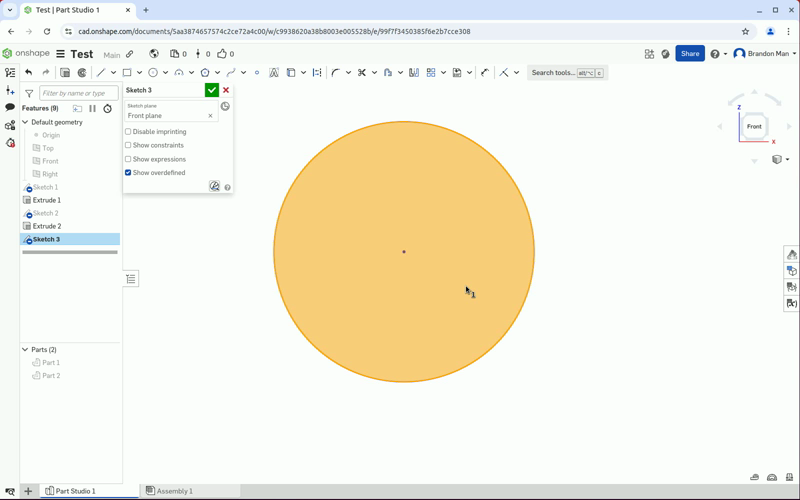
scroll(-6)
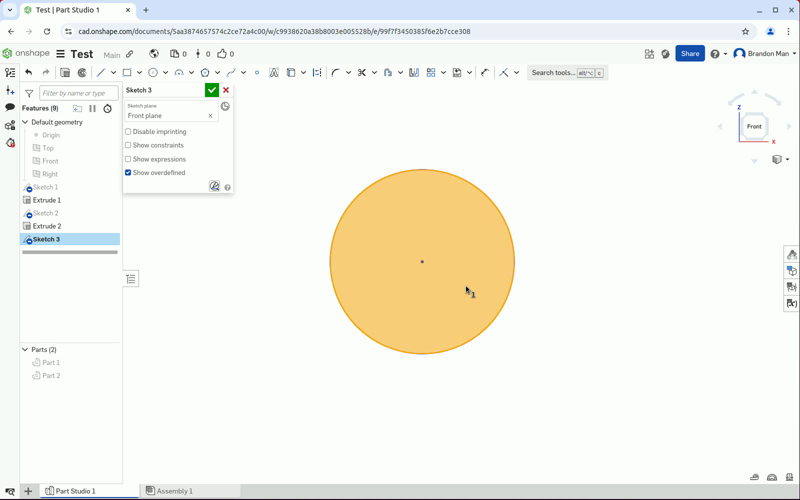
scroll(-6)
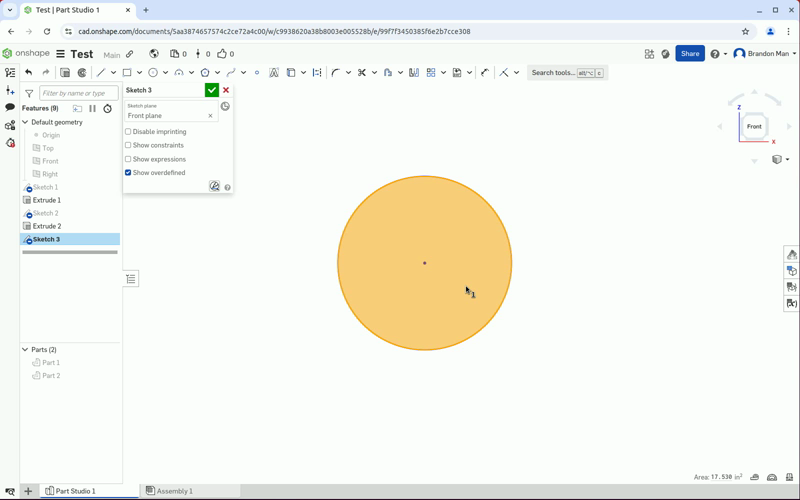
scroll(-6)
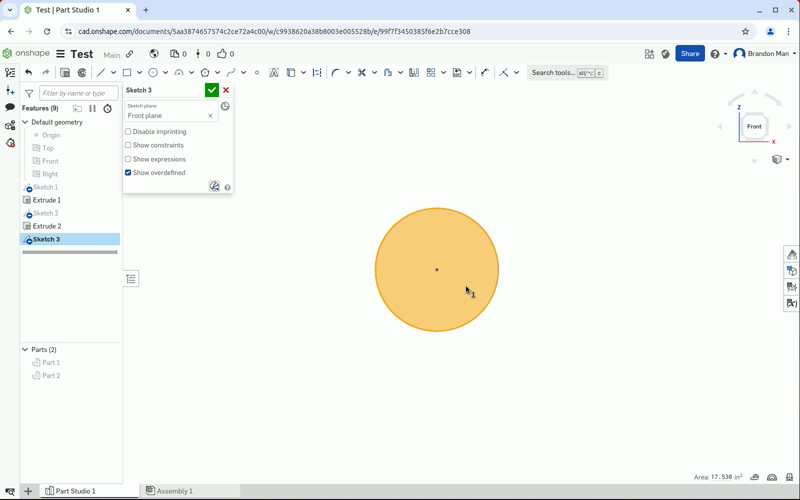
scroll(-6)
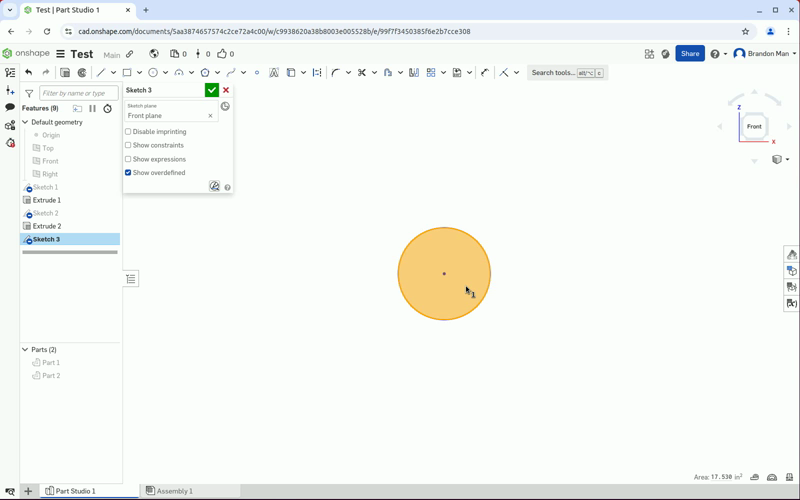
scroll(-6)
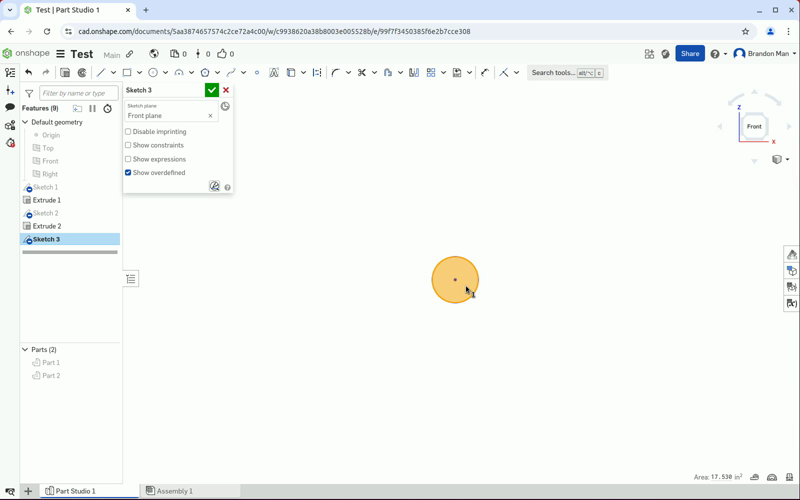
scroll(-6)
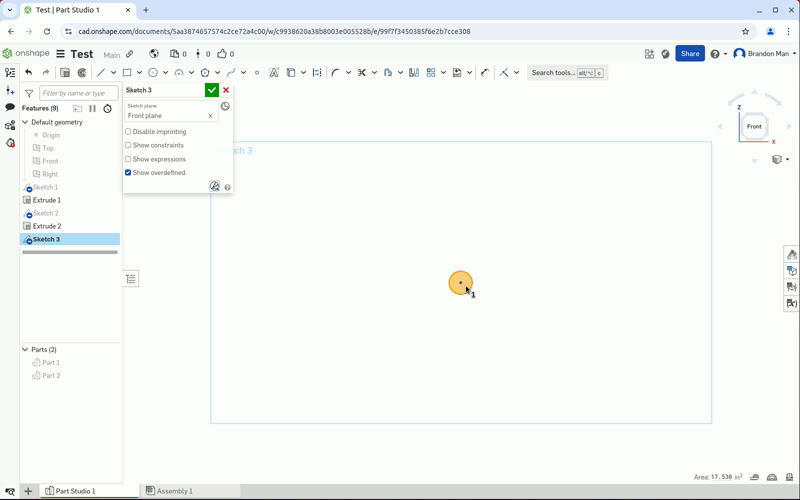
mouse_move(73, 352)
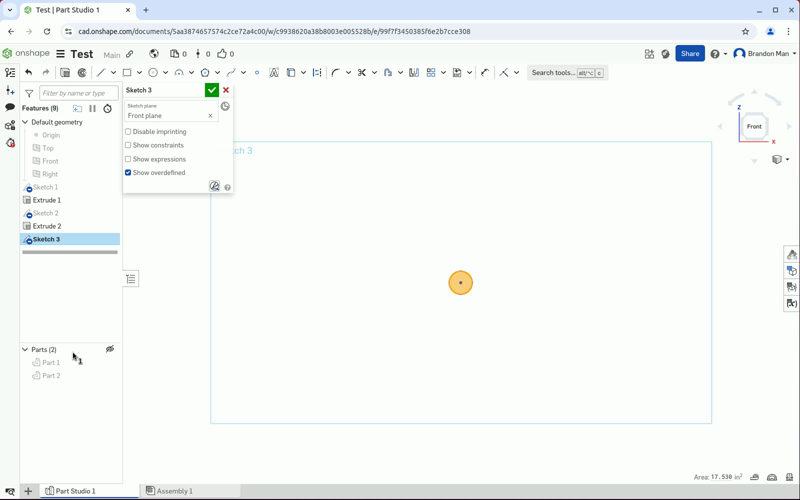
key(shift+y)
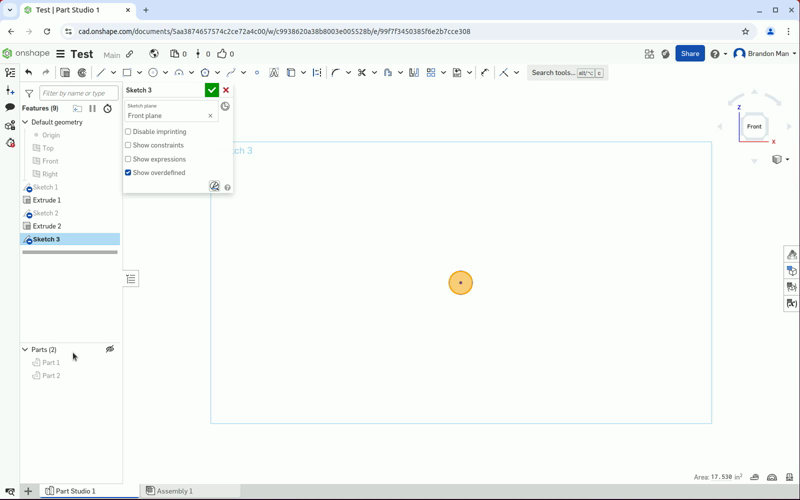
key(shift+e)
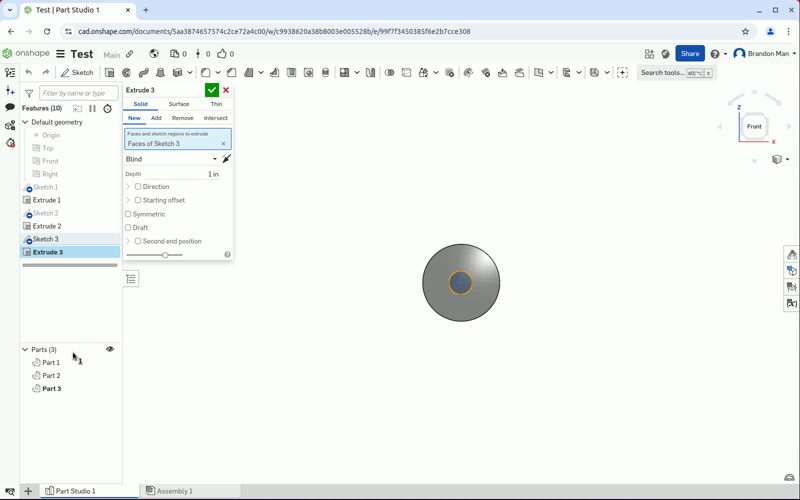
mouse_move(143, 106)
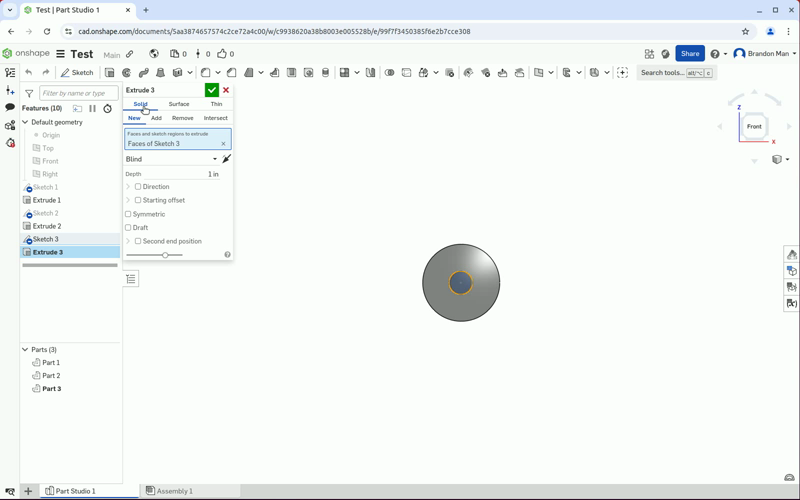
click(143, 106)
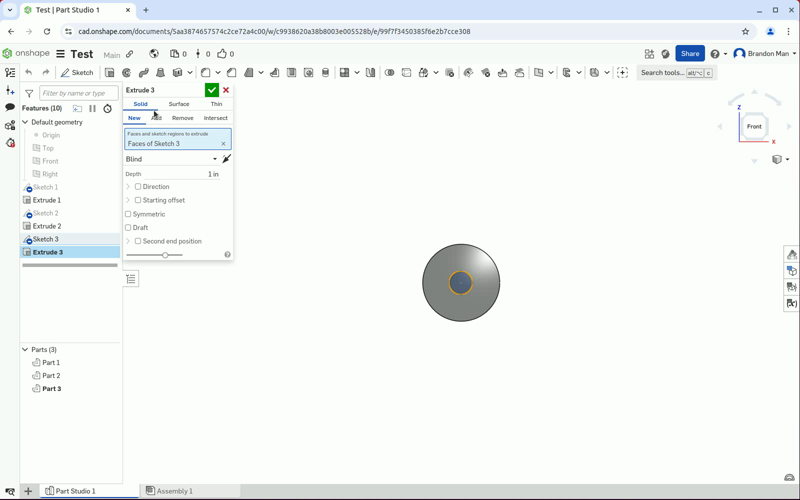
mouse_move(186, 120)
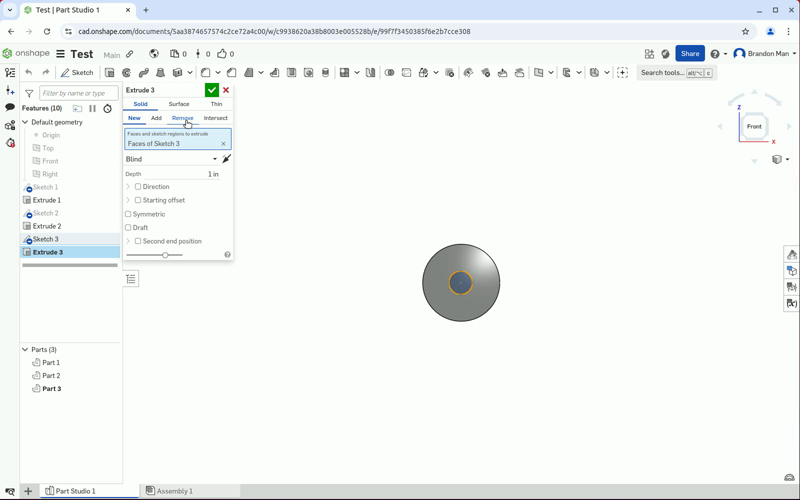
click(186, 120)
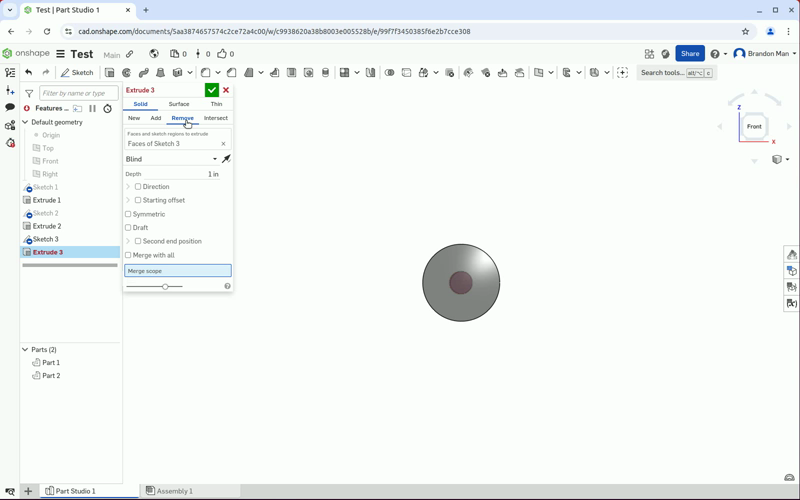
key(tab, 4)
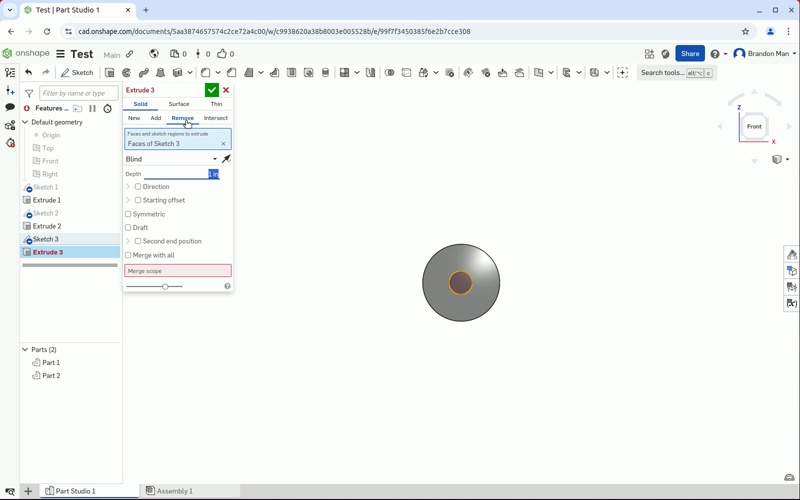
text(15.405)
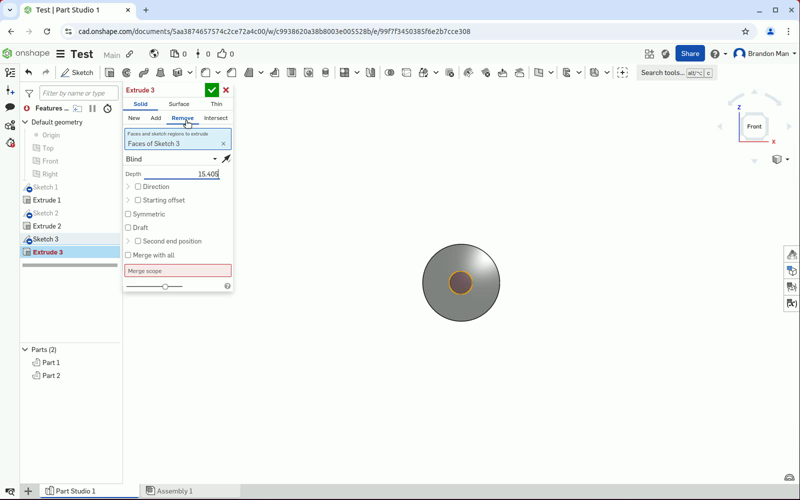
key(tab, 6)
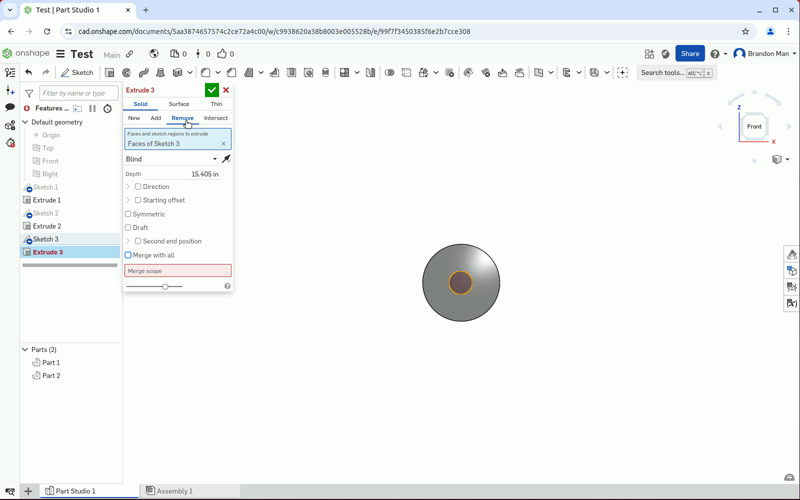
key(space)
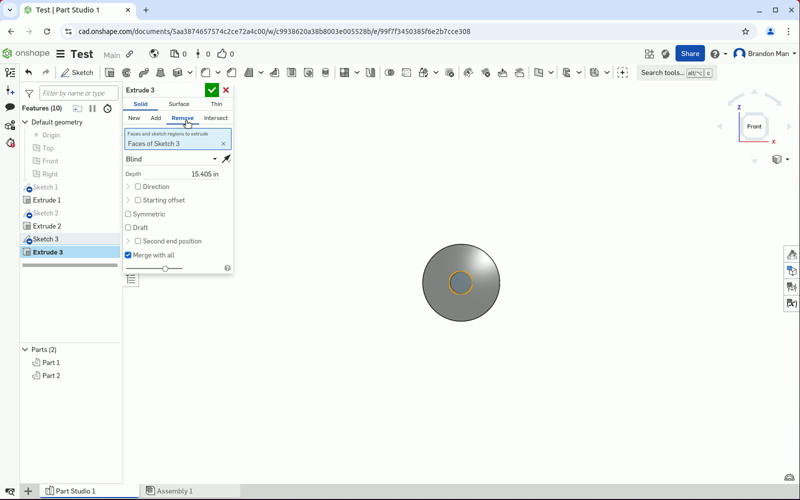
key(enter)
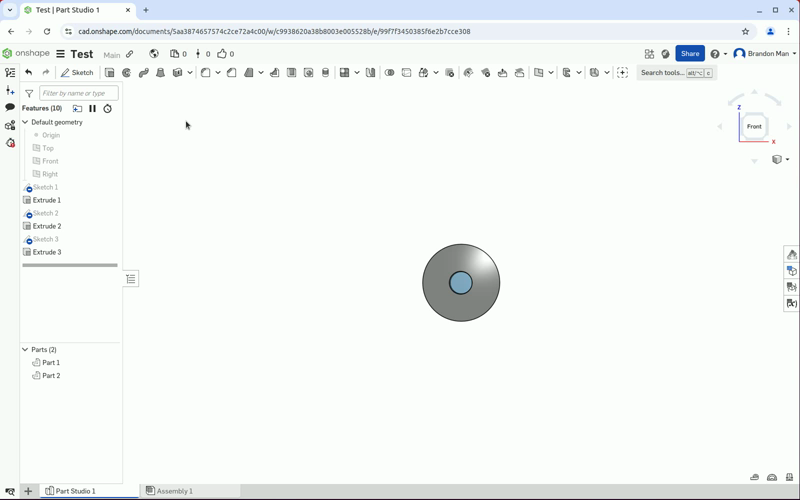
key(shift+h)
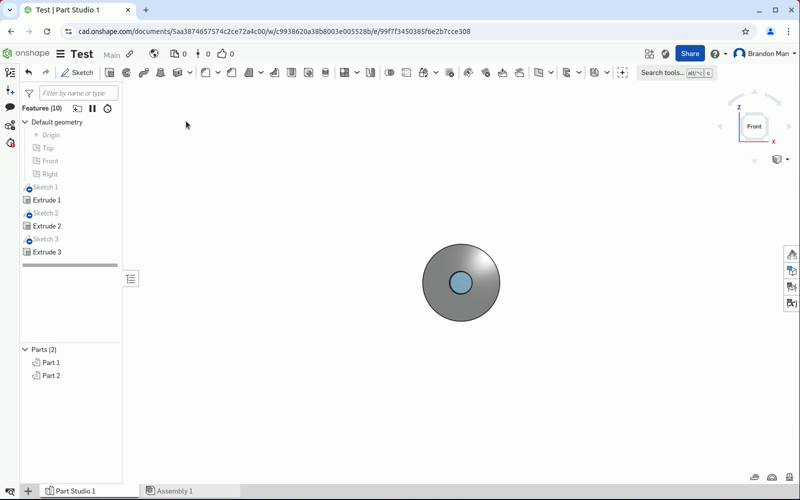
key(shift+h)
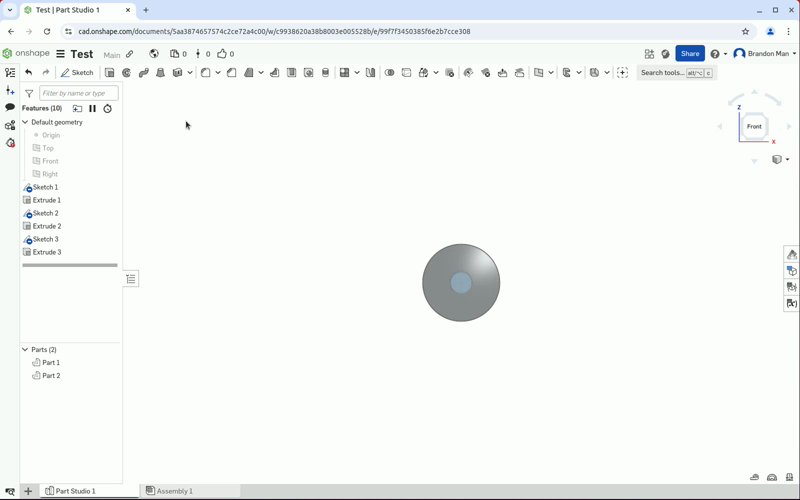
key(shift+7)
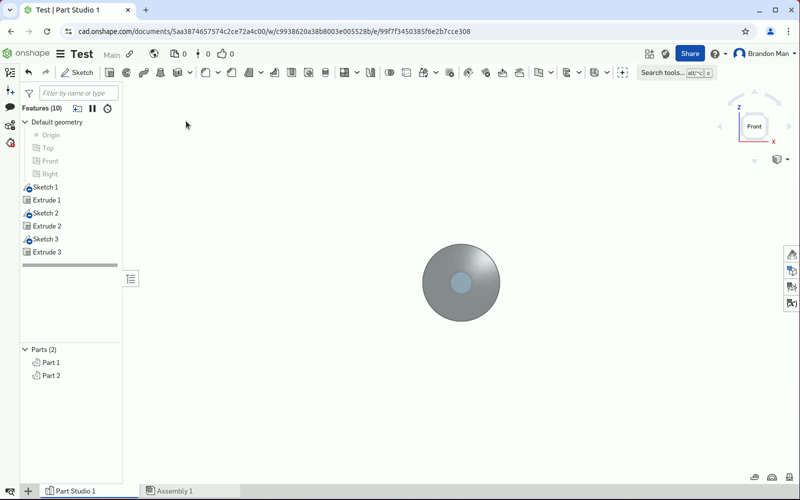
key(left, 2)
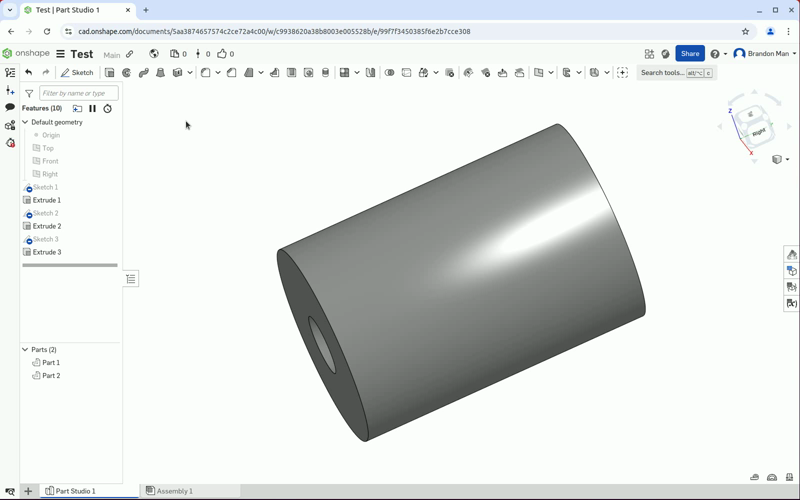
key(down, 2)
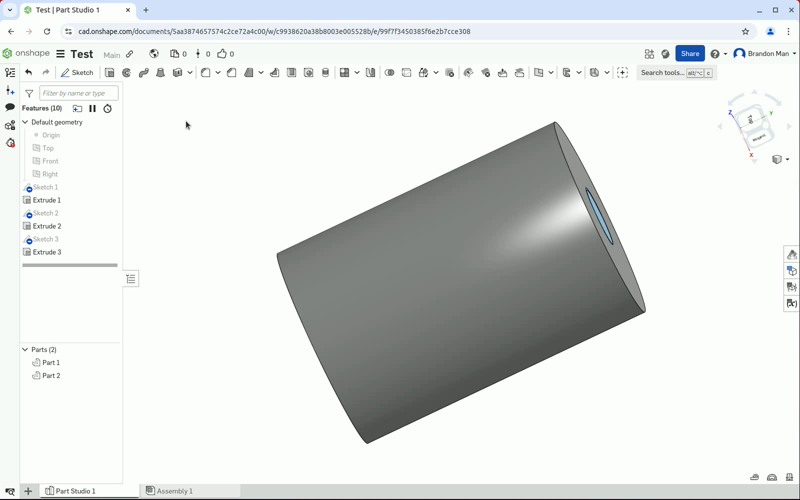
key(up, 2)
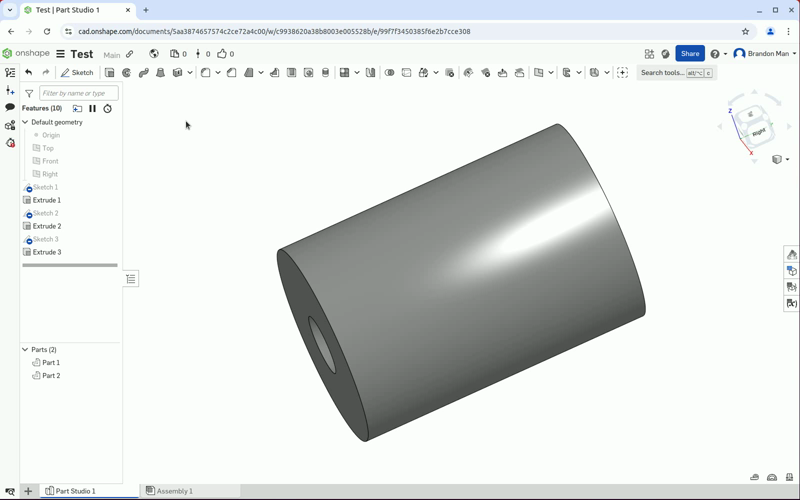
key(right, 2)
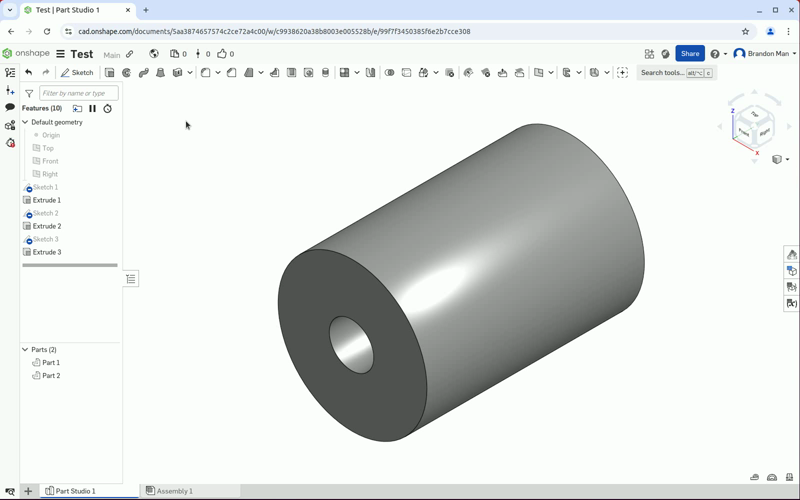
mouse_move(73, 189)
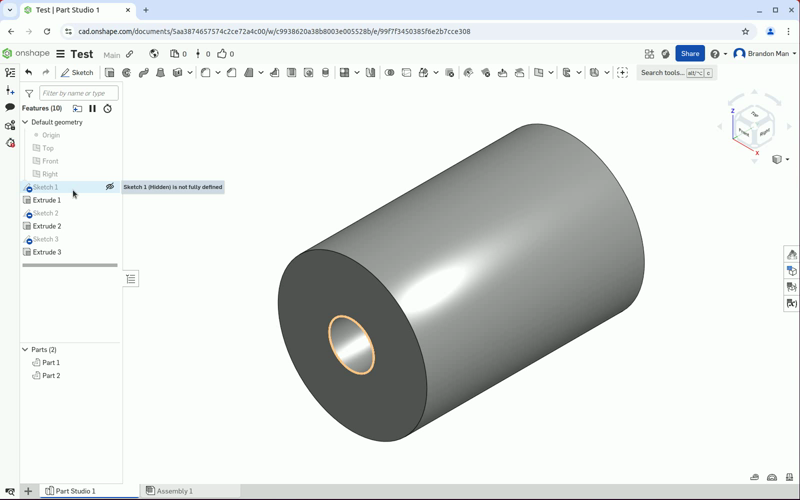
click(73, 189)